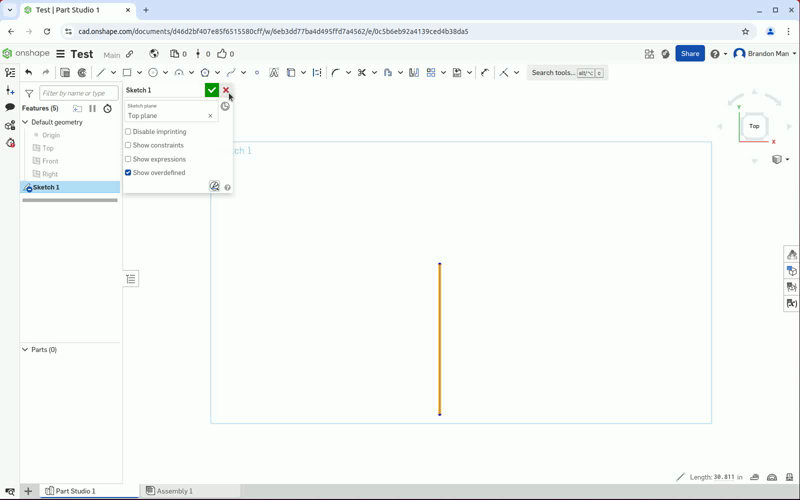
key(shift+h)
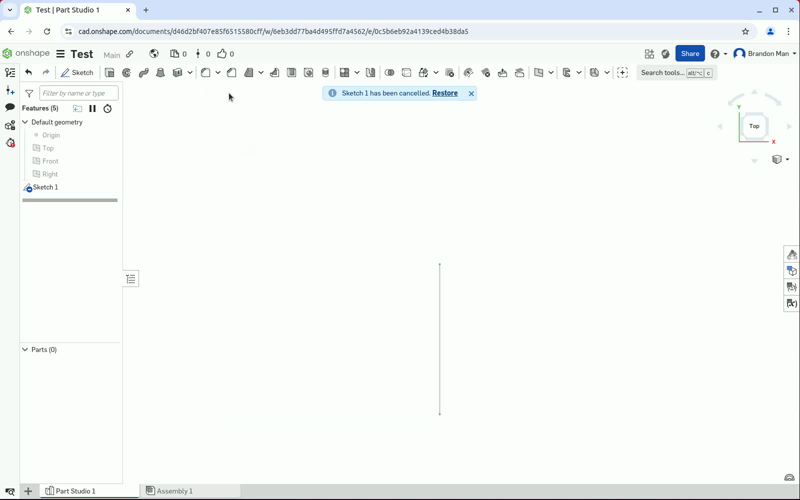
key(shift+s)
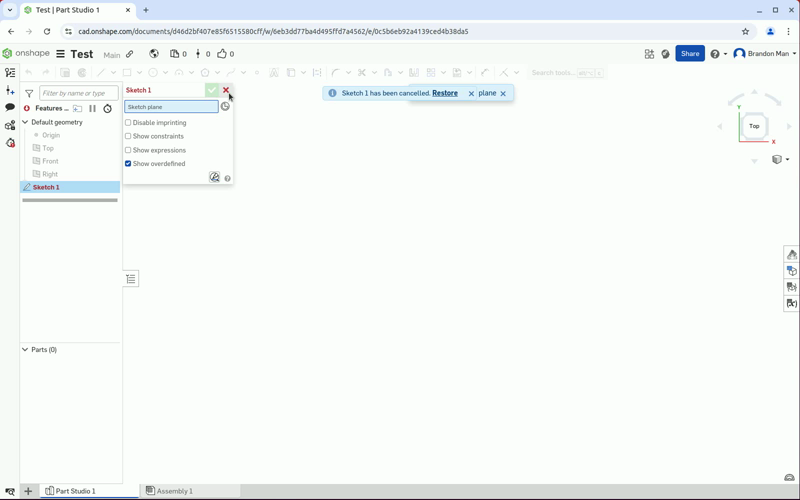
mouse_move(73, 150)
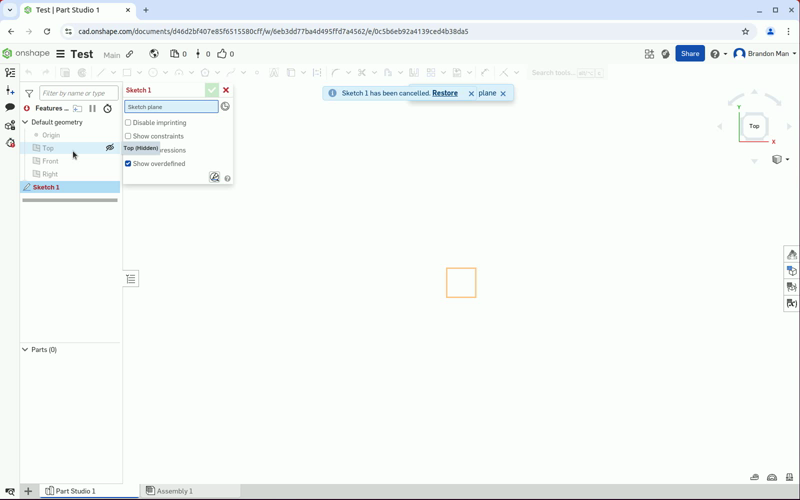
click(73, 150)
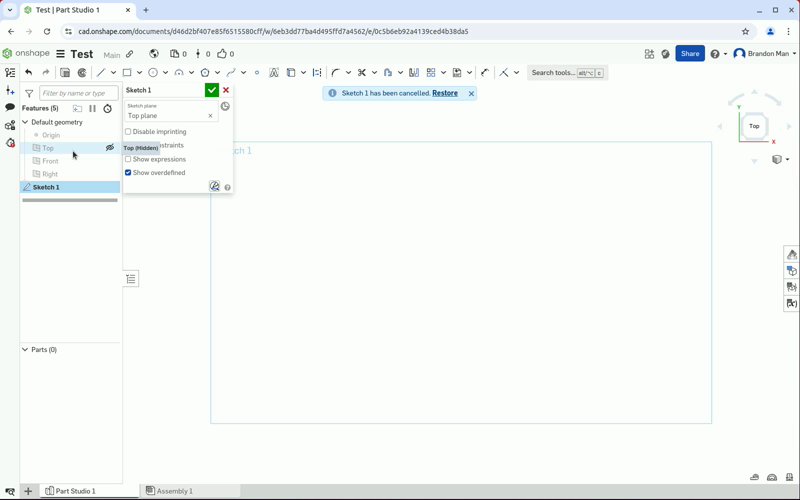
mouse_move(73, 352)
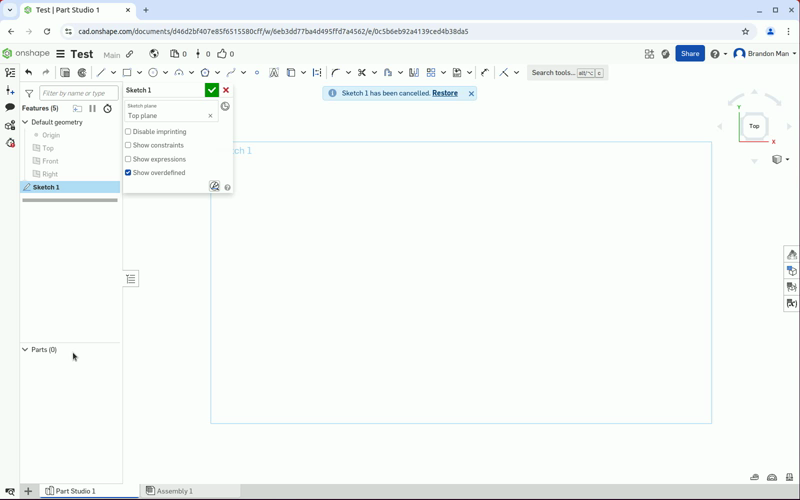
key(y)
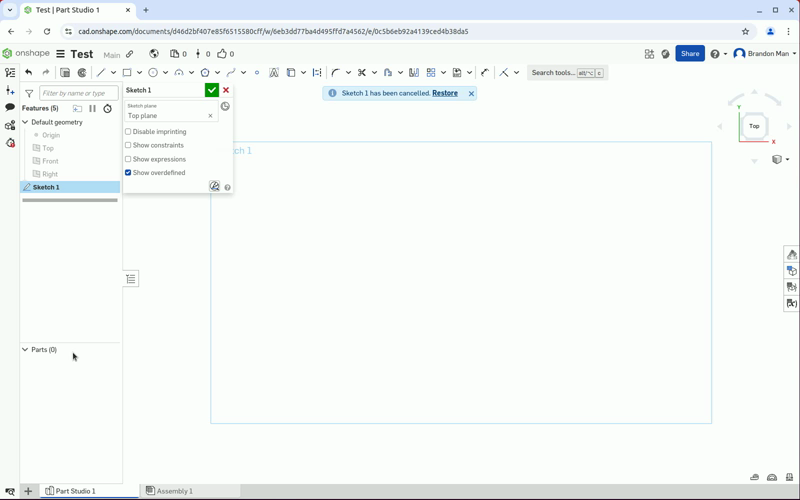
key(l)
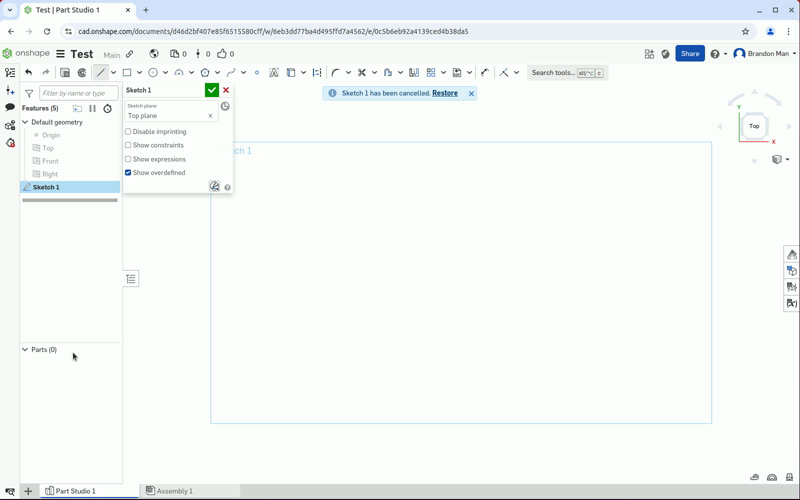
key_down(shift)
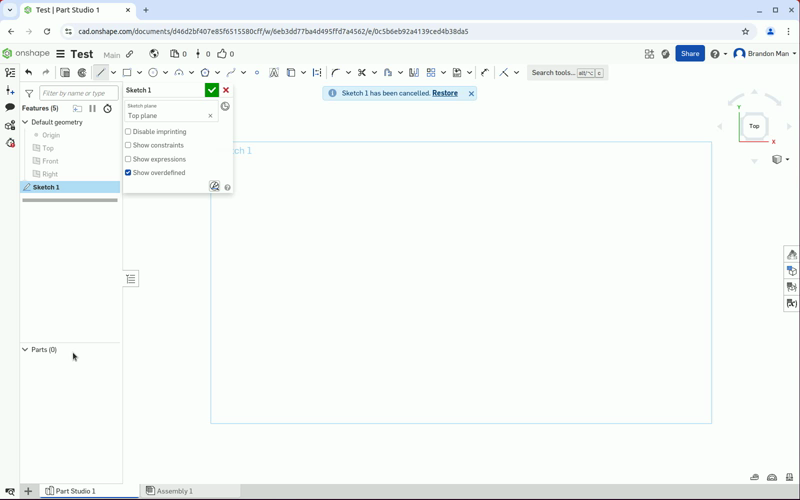
mouse_move(348, 351)
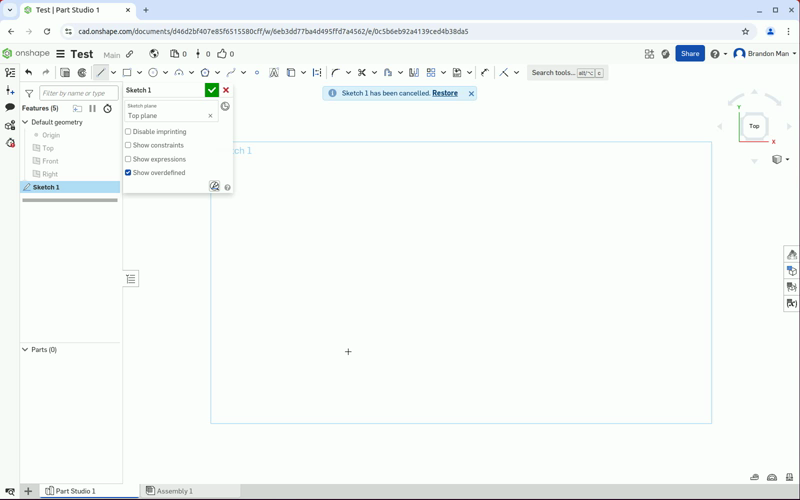
click(348, 351)
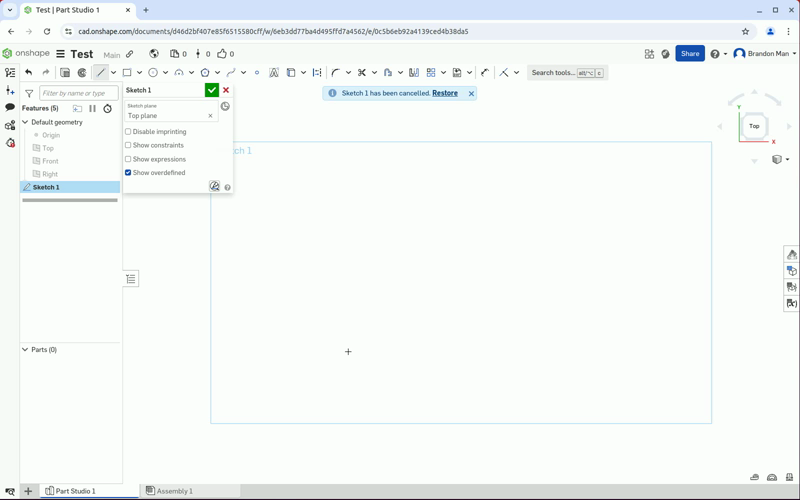
key_up(shift)
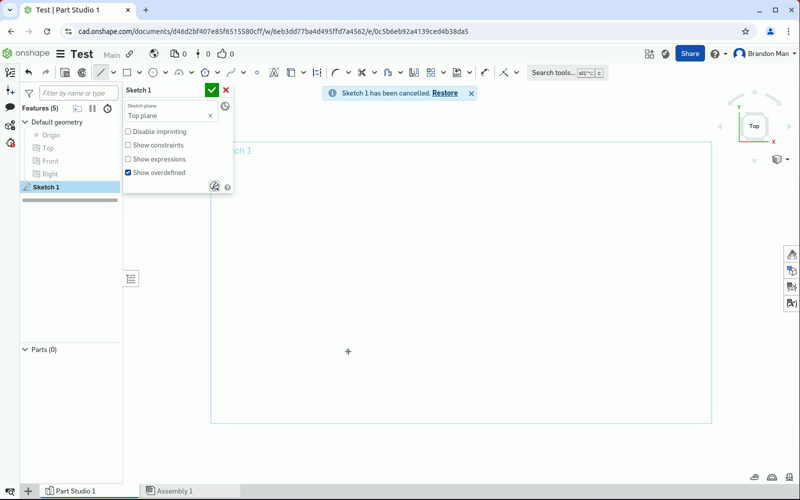
key_down(shift)
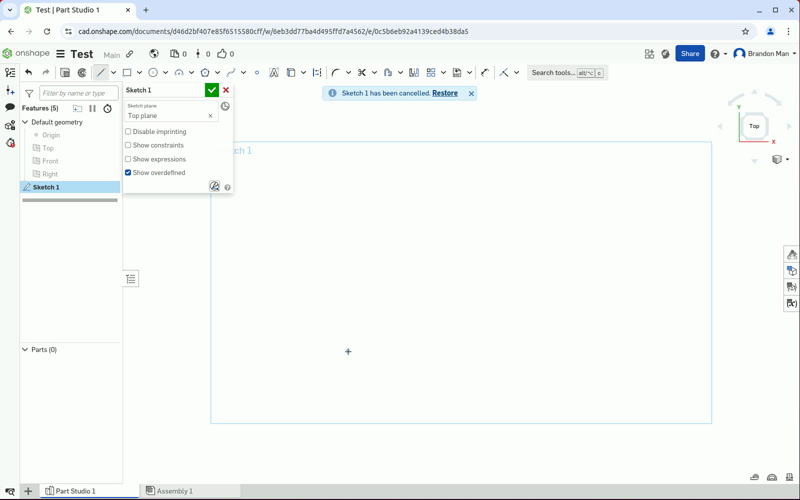
mouse_move(378, 351)
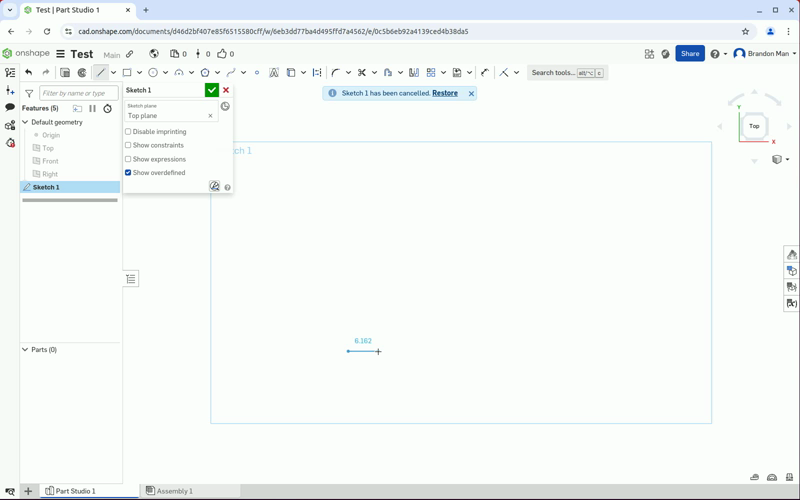
mouse_move(391, 351)
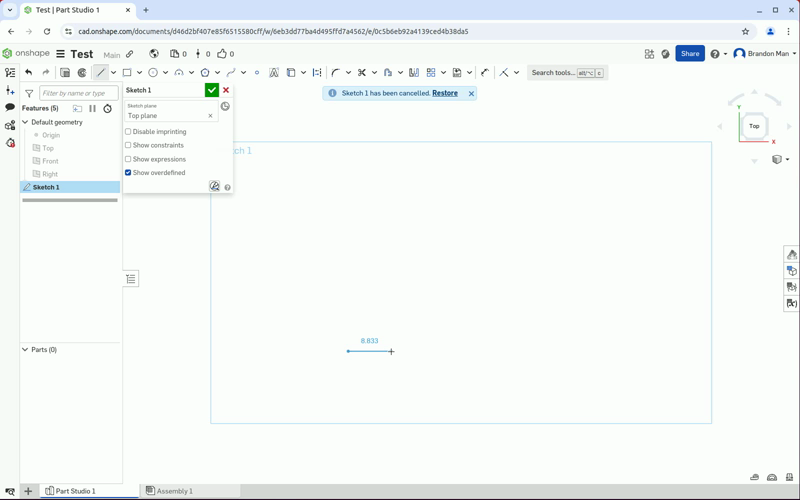
click(391, 351)
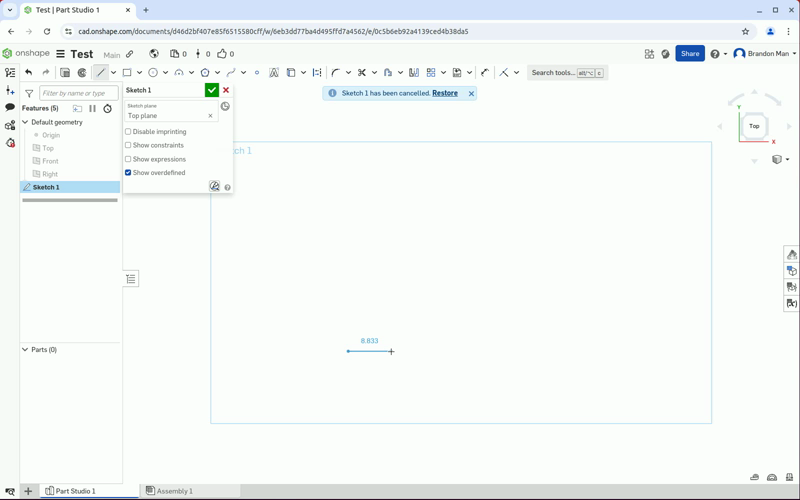
key_up(shift)
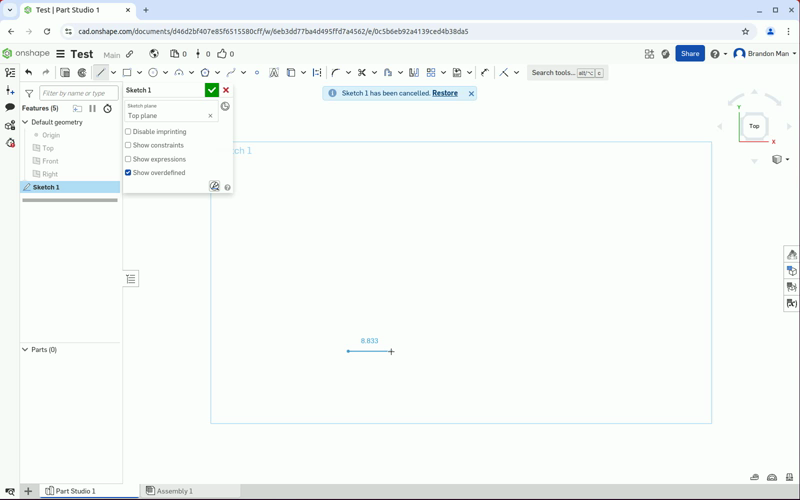
key_down(shift)
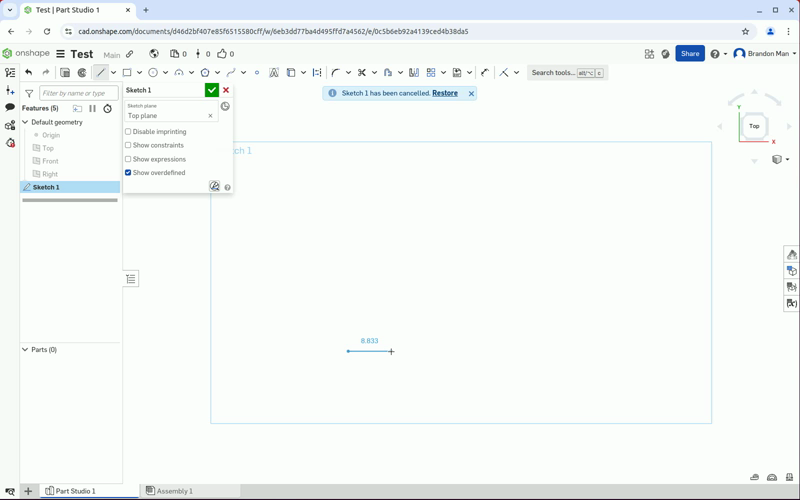
mouse_move(391, 200)
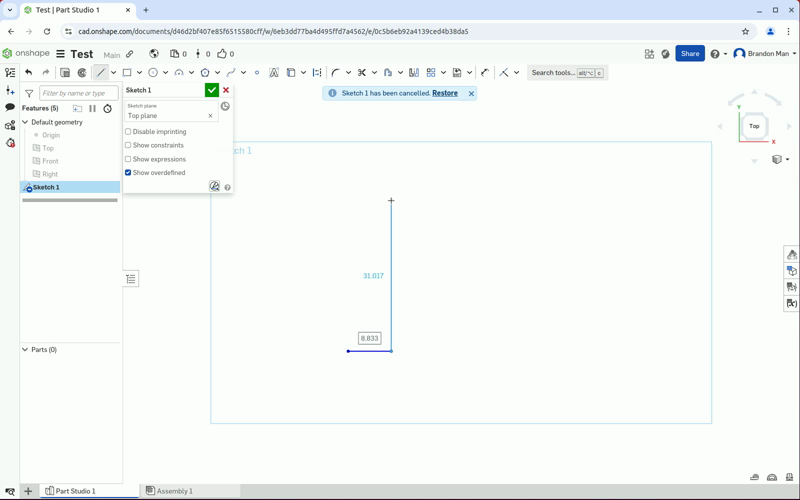
click(391, 200)
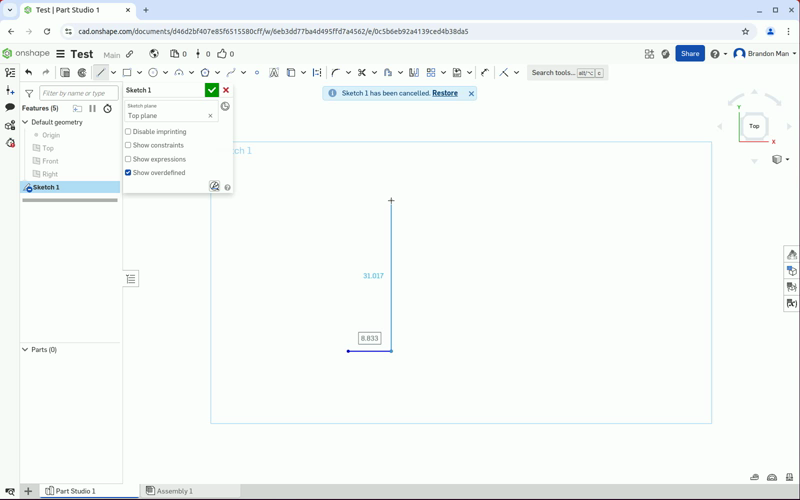
key_up(shift)
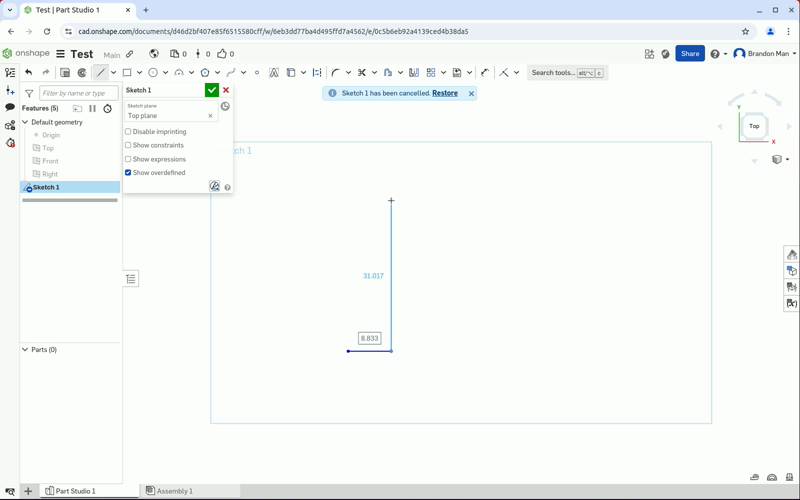
key_down(shift)
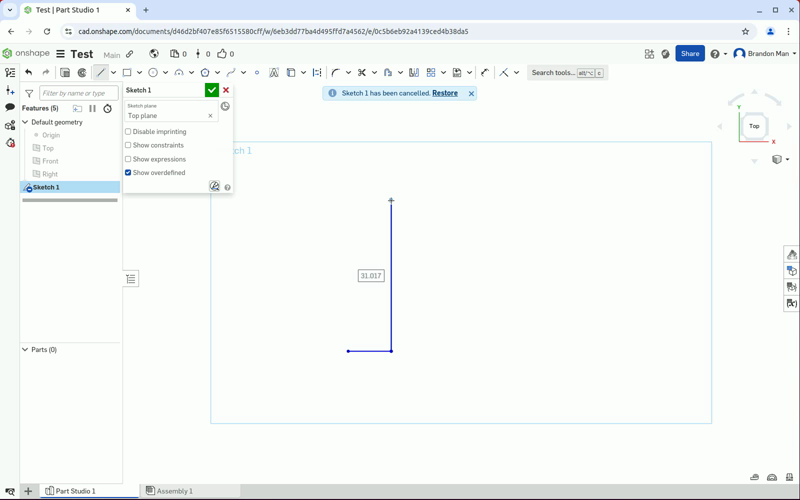
mouse_move(421, 200)
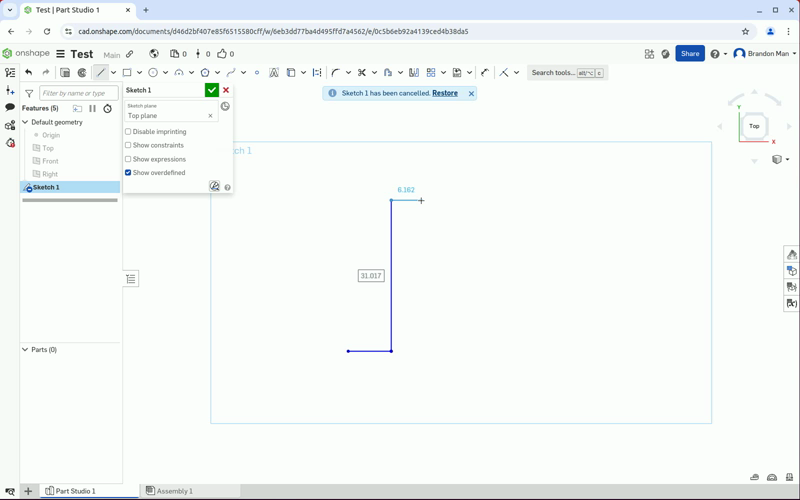
mouse_move(348, 200)
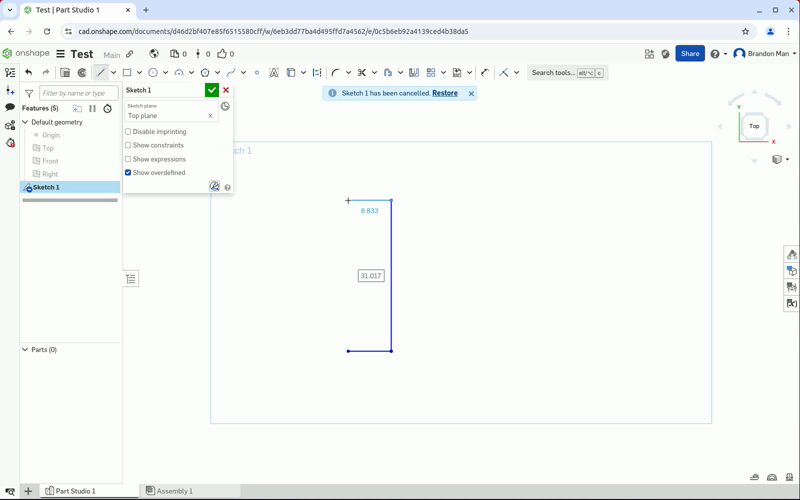
click(348, 200)
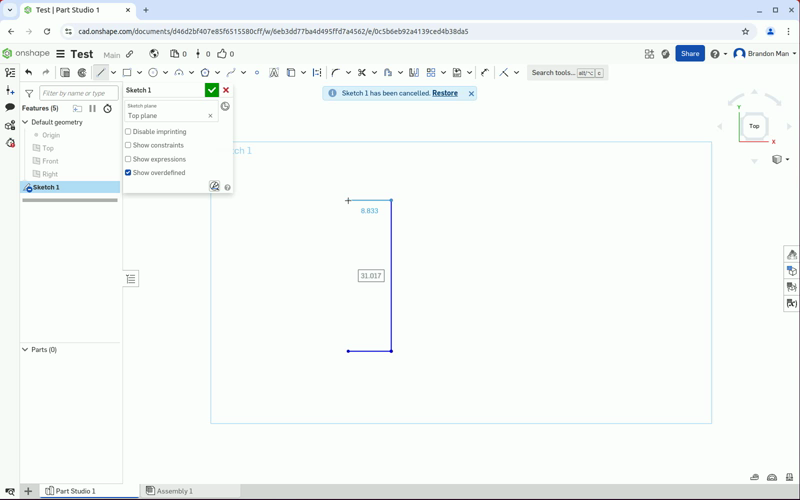
key_up(shift)
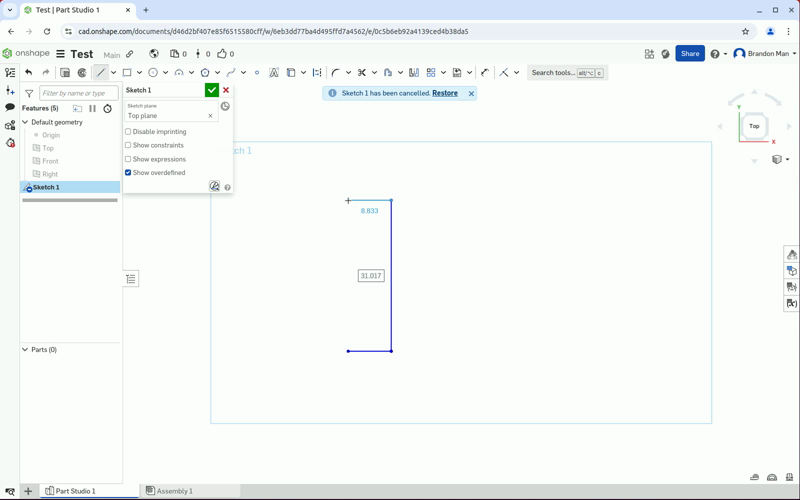
key_down(shift)
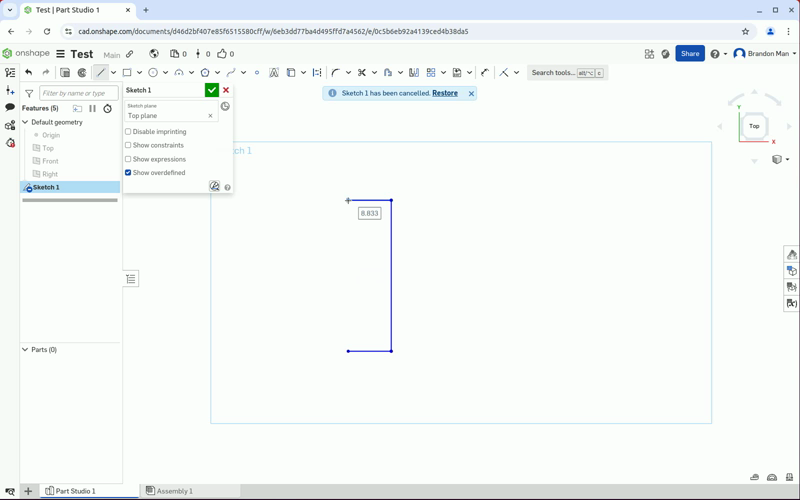
mouse_move(348, 351)
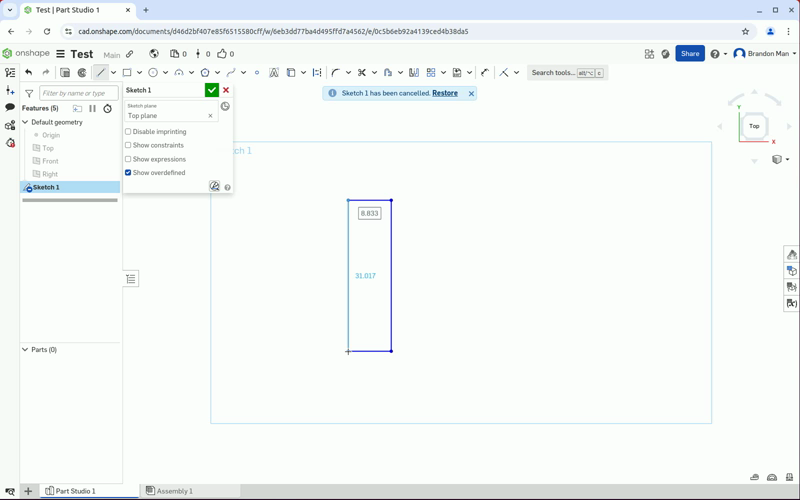
key_up(shift)
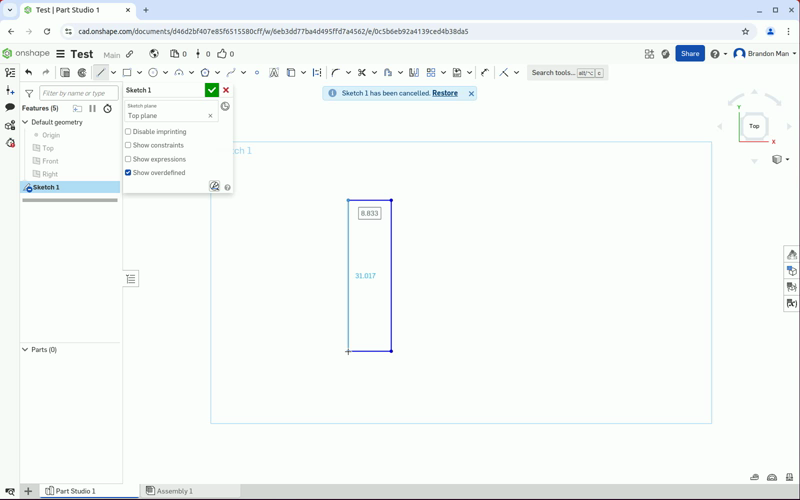
click(348, 351)
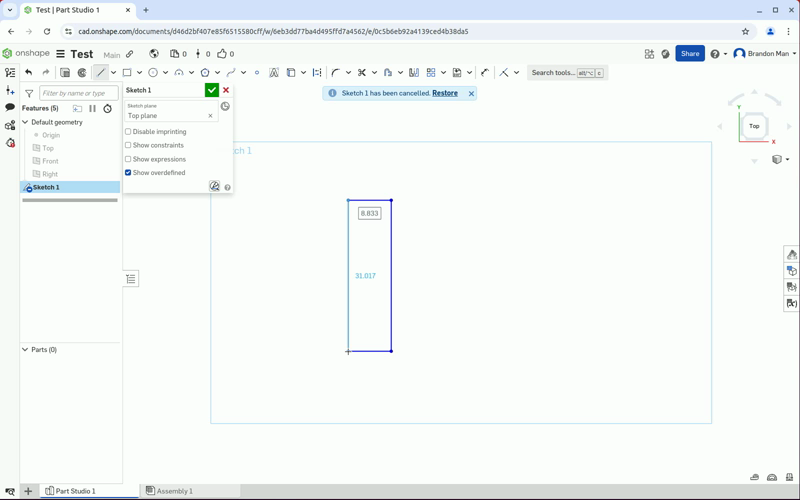
key(esc)
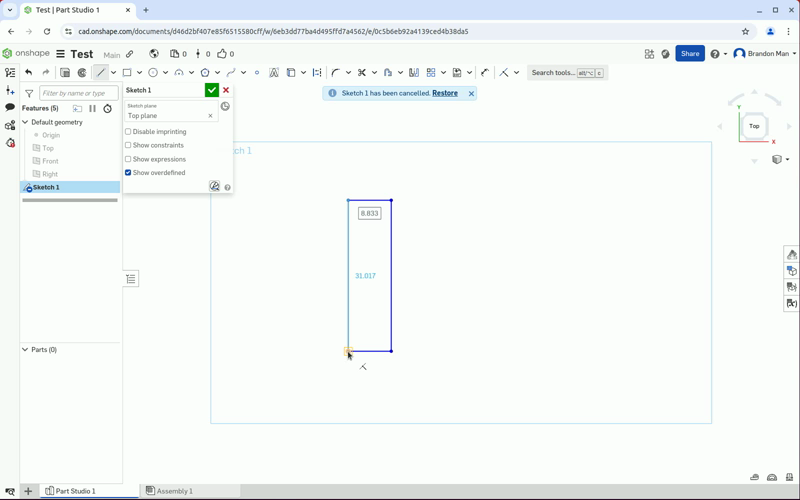
mouse_move(385, 277)
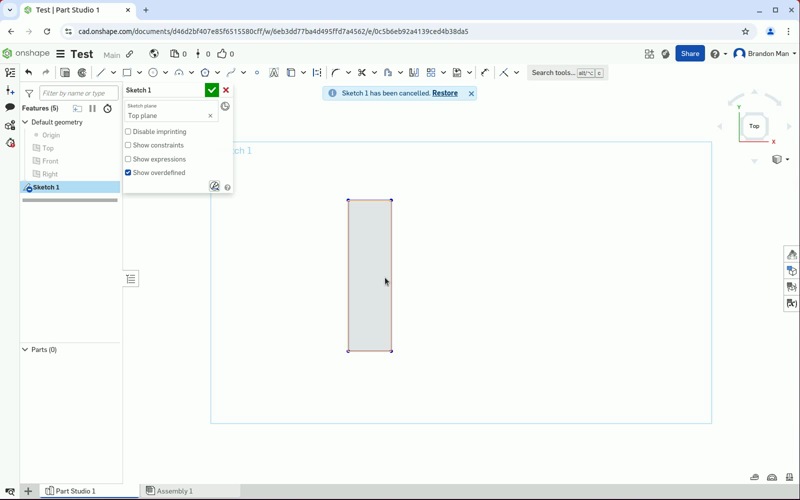
click(385, 277)
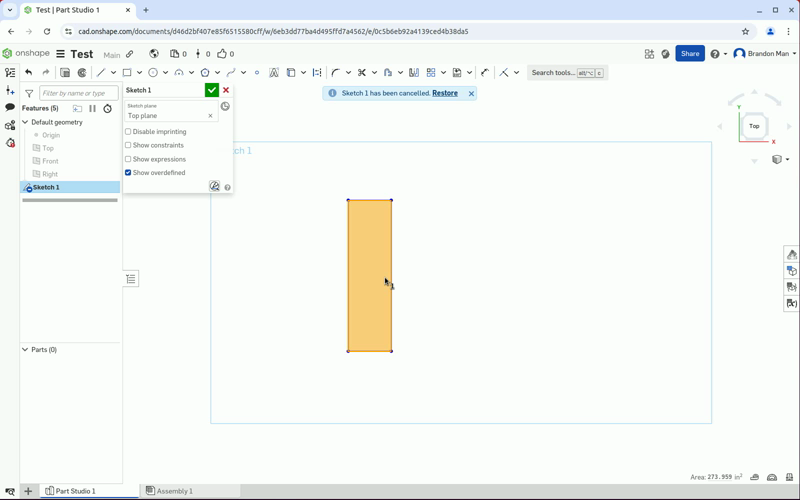
mouse_move(73, 352)
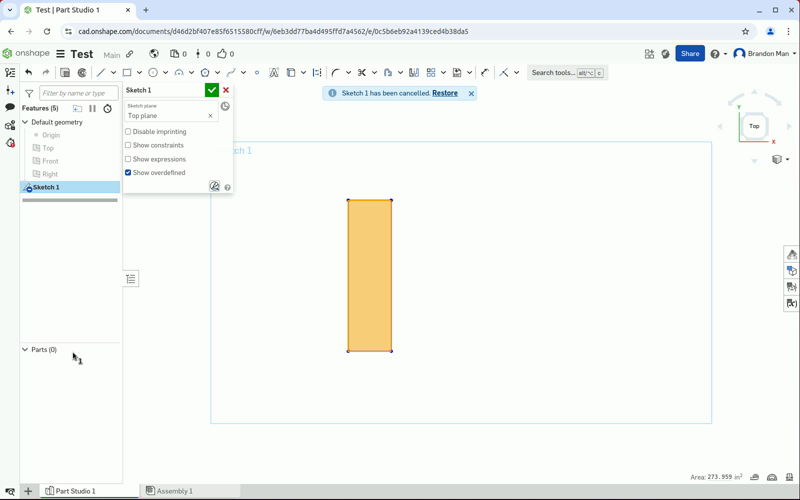
key(shift+y)
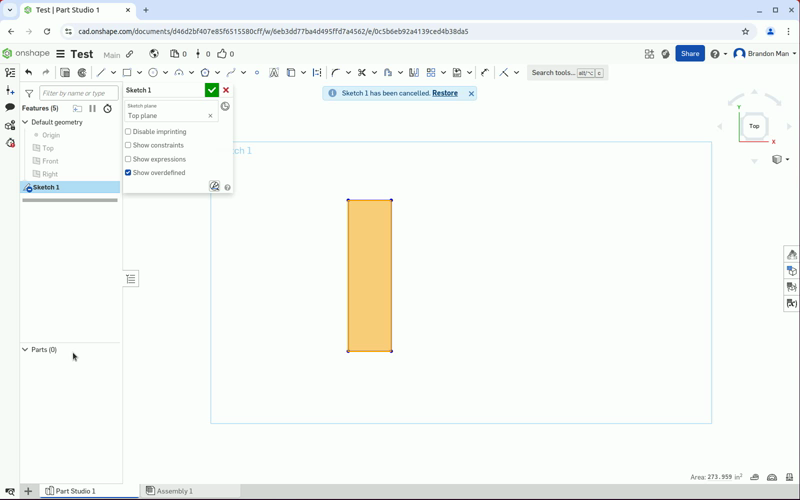
key(shift+e)
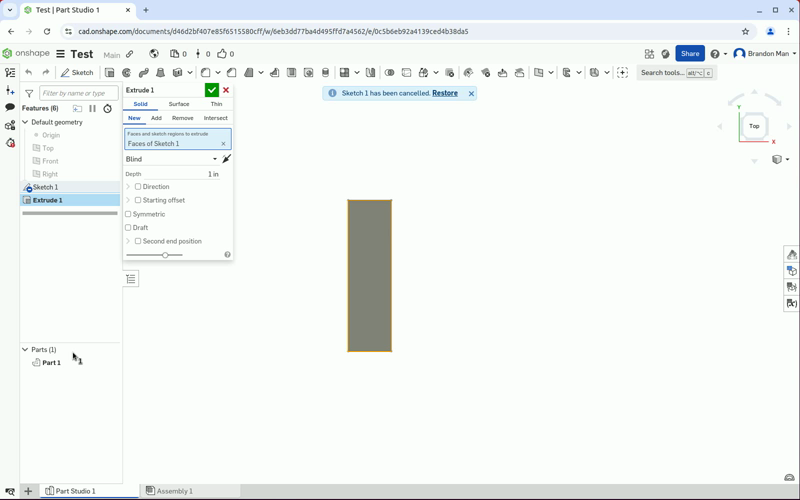
mouse_move(143, 106)
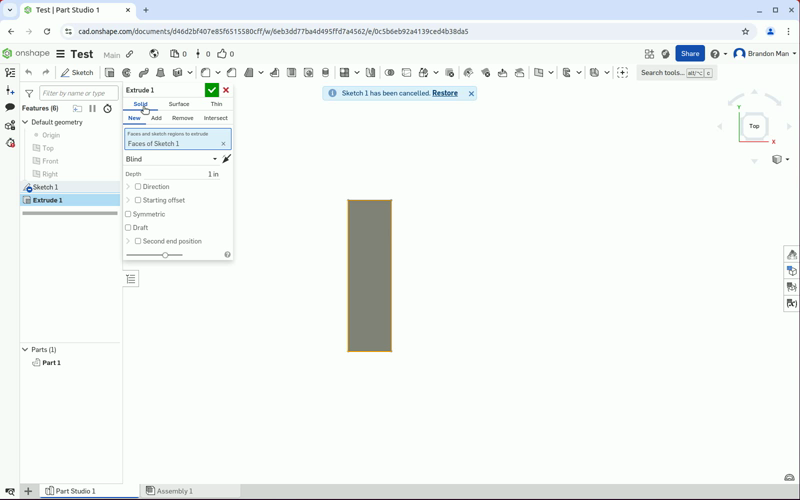
click(143, 106)
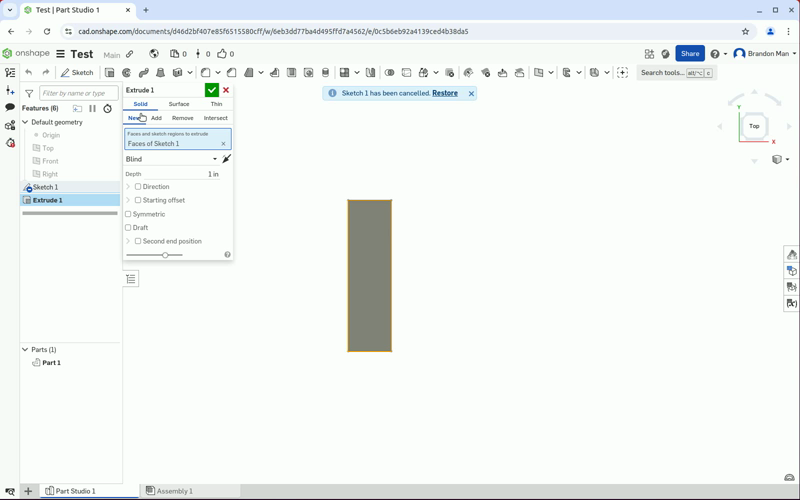
mouse_move(137, 120)
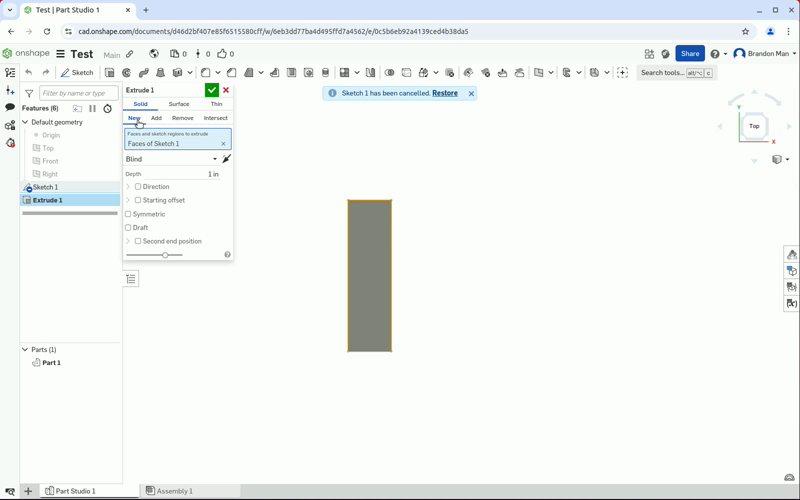
click(137, 120)
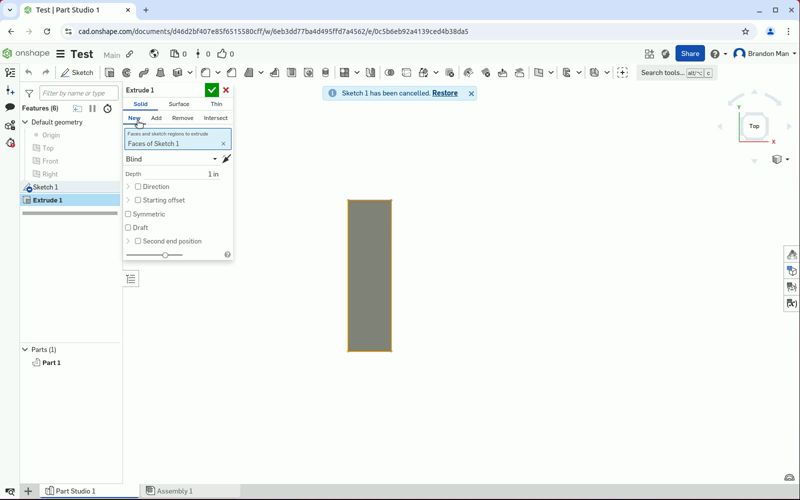
key(tab, 4)
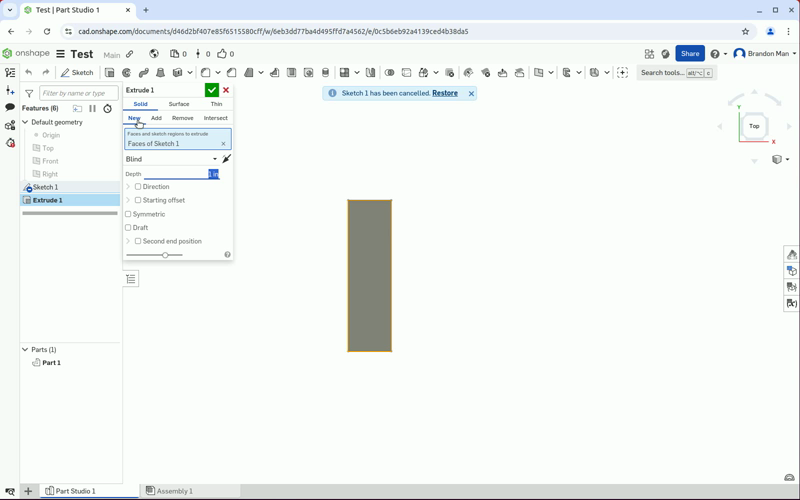
text(9.869)
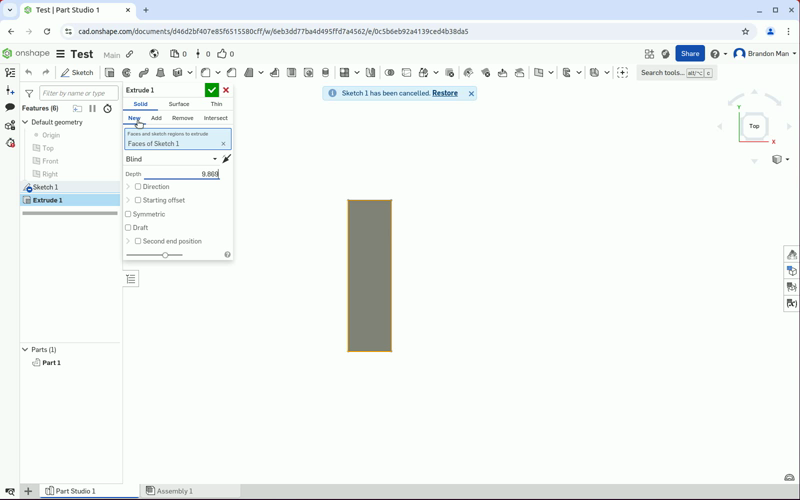
key(enter)
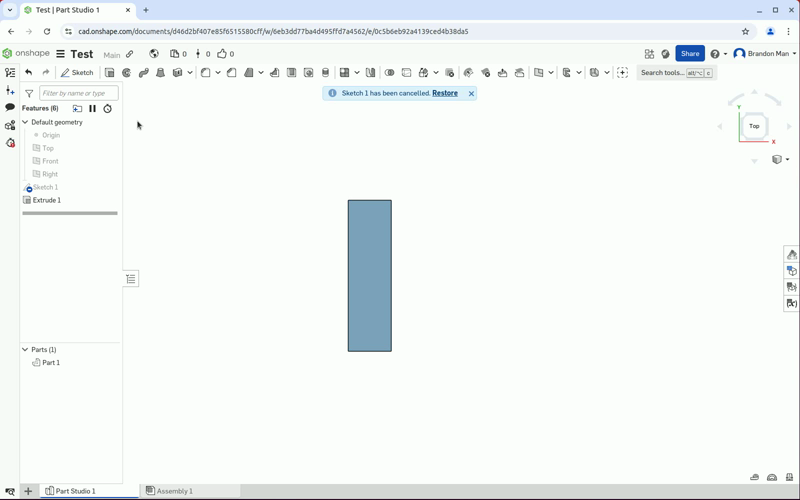
key(shift+h)
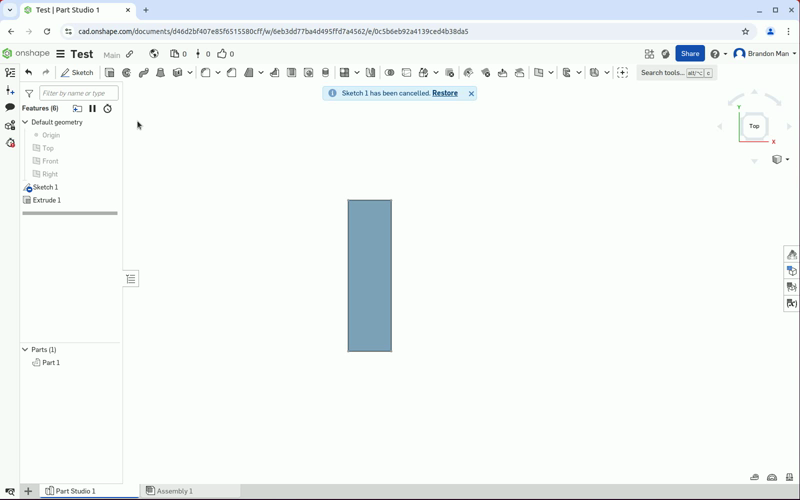
key(shift+h)
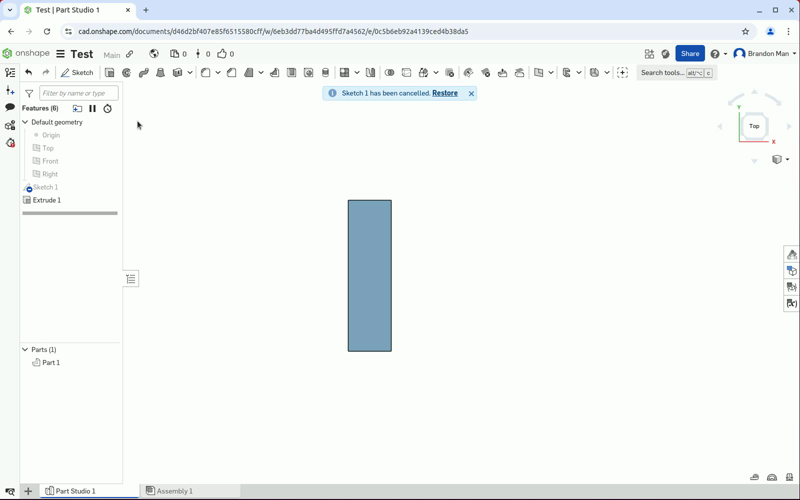
mouse_move(73, 189)
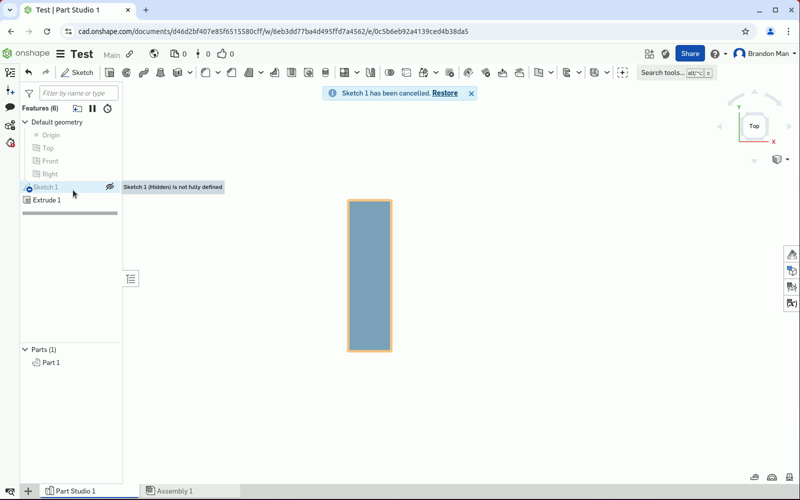
click(73, 189)
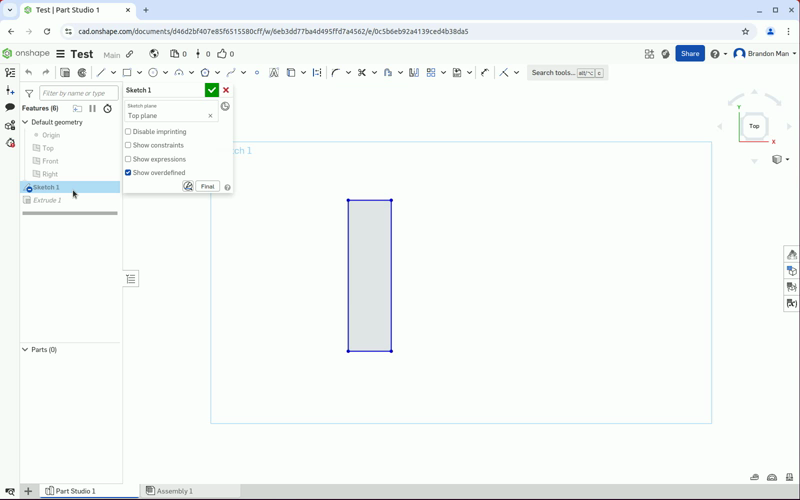
mouse_move(229, 92)
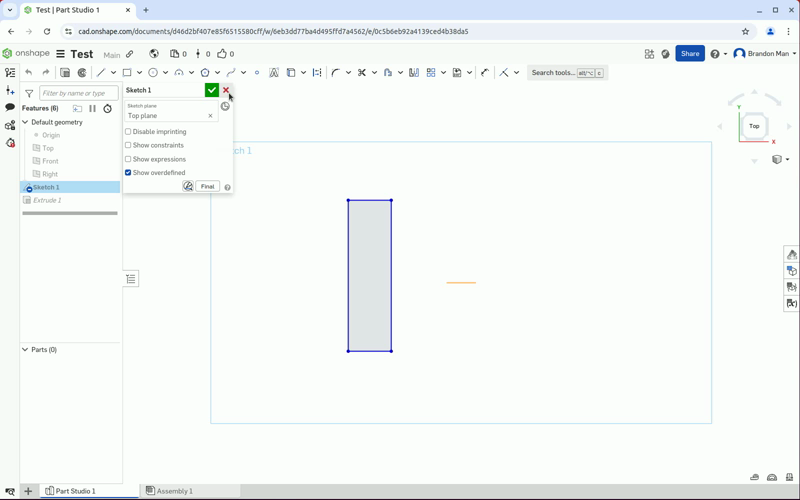
click(229, 92)
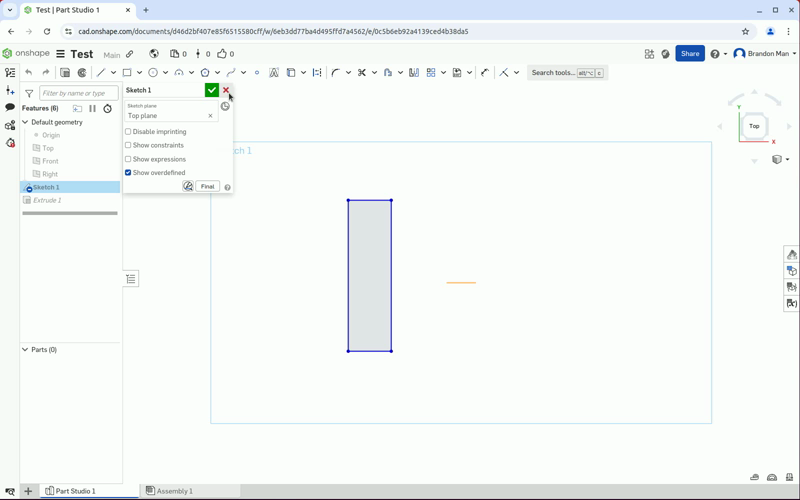
key(shift+s)
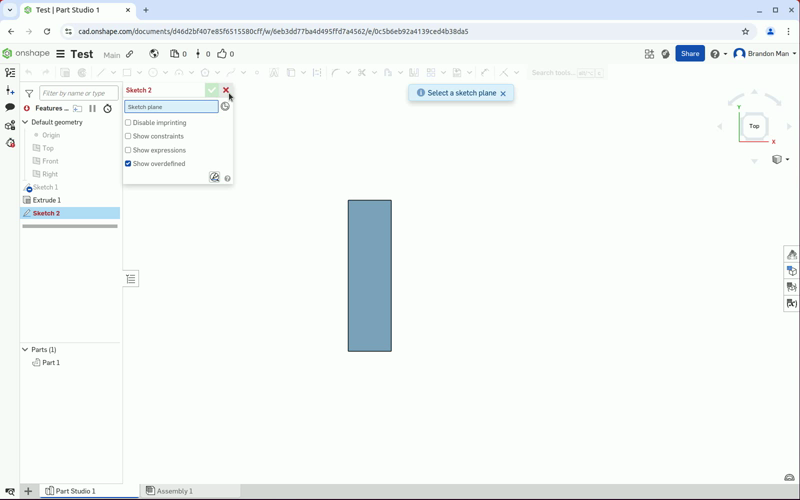
mouse_move(73, 150)
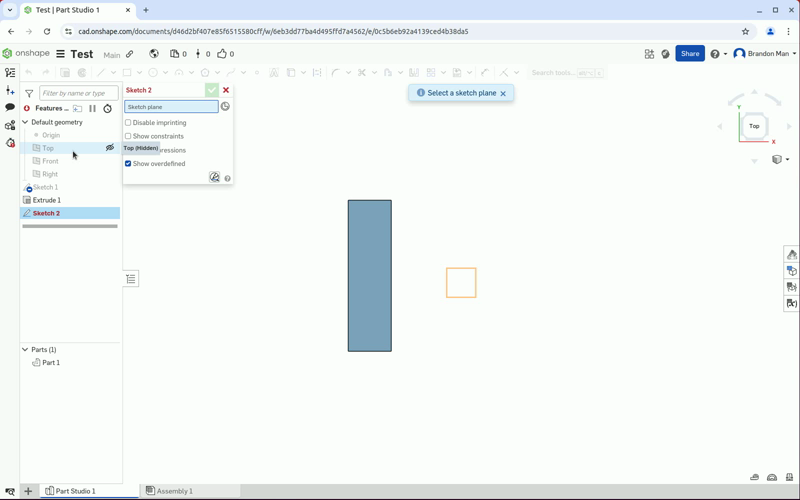
click(73, 150)
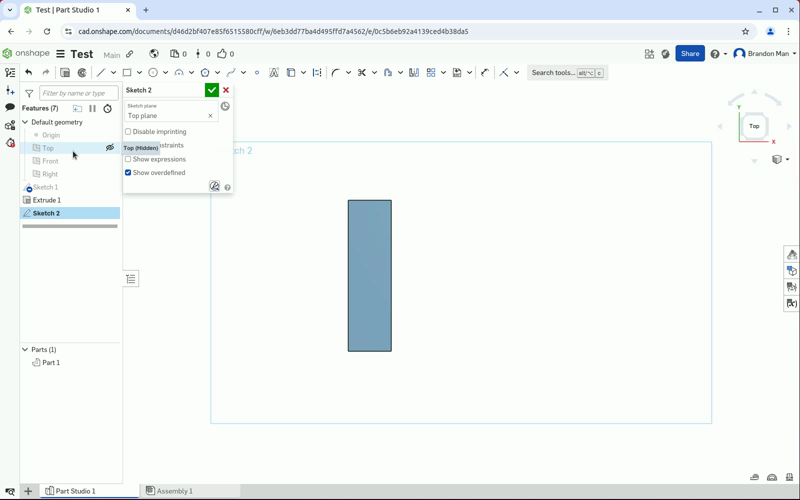
mouse_move(73, 352)
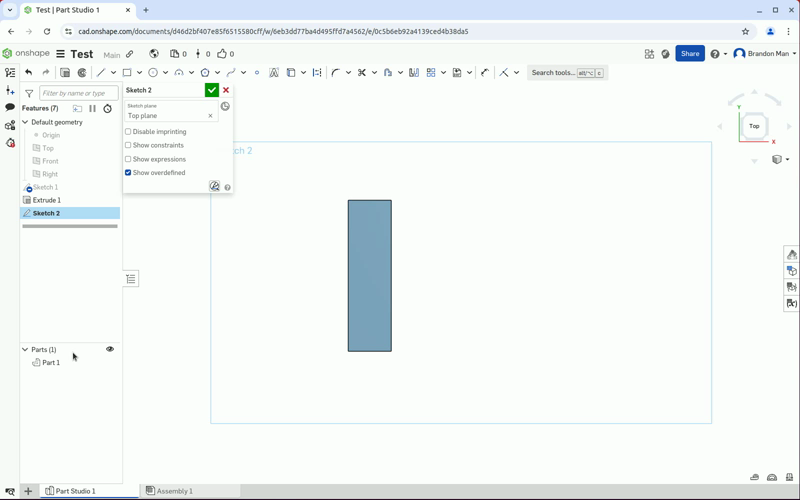
key(y)
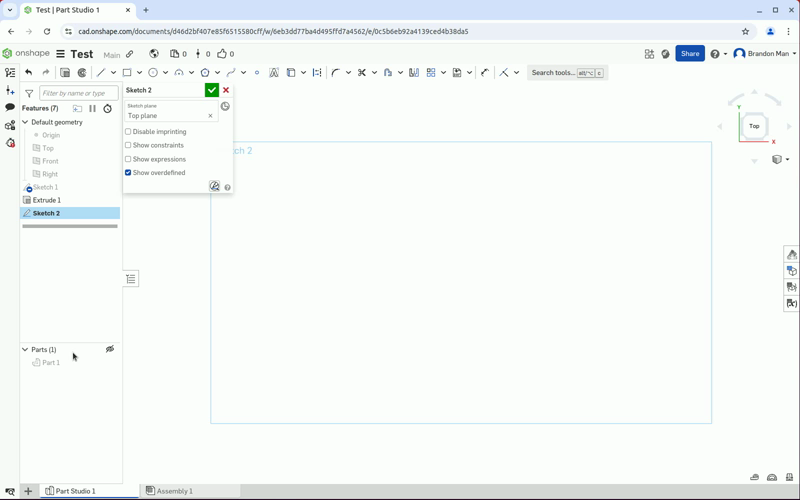
key(l)
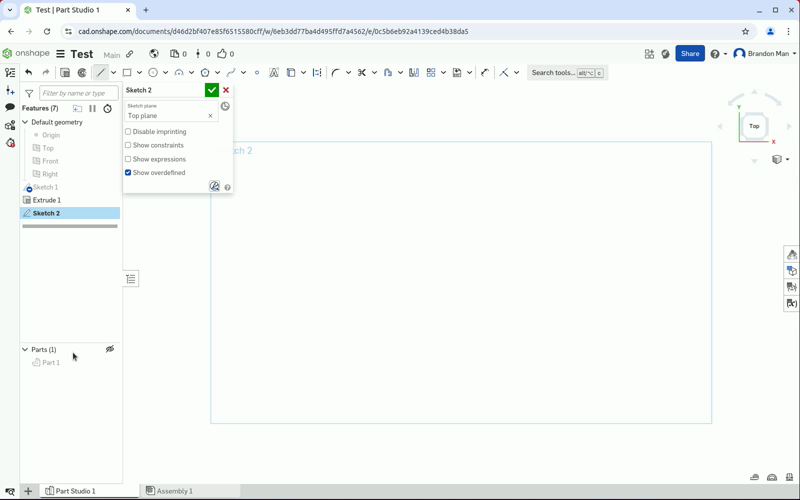
key_down(shift)
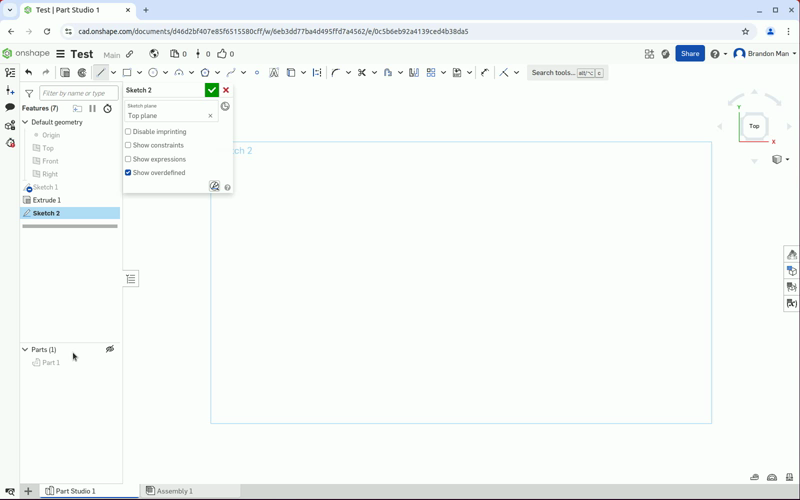
mouse_move(470, 272)
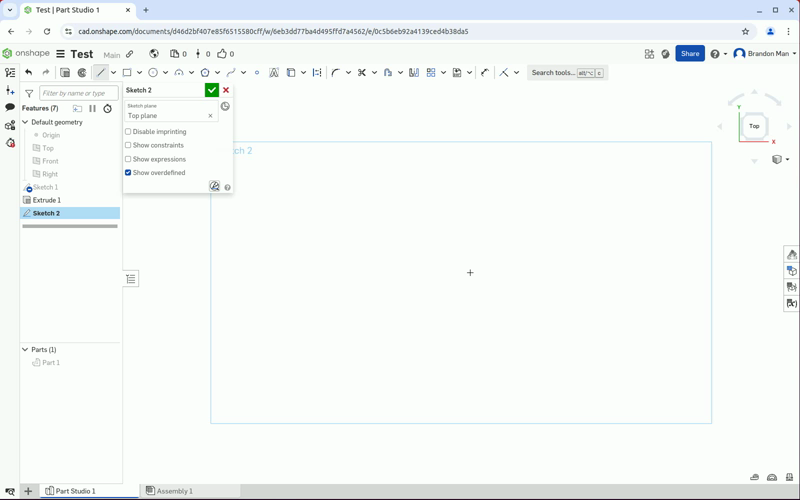
click(470, 272)
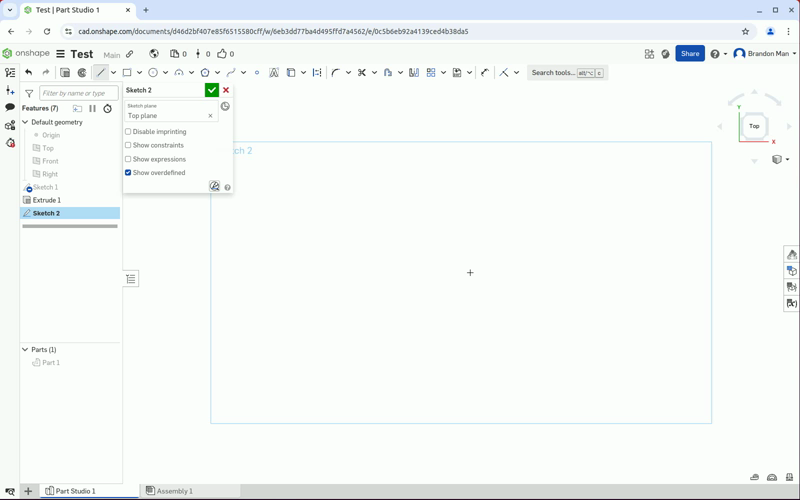
key_up(shift)
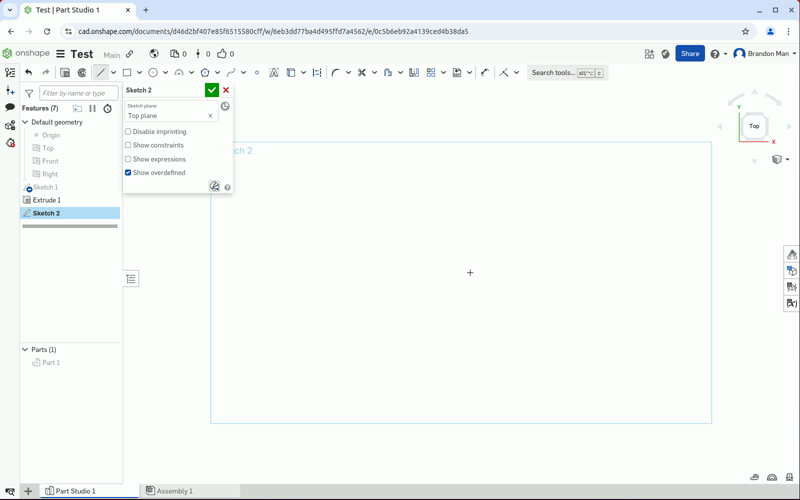
key_down(shift)
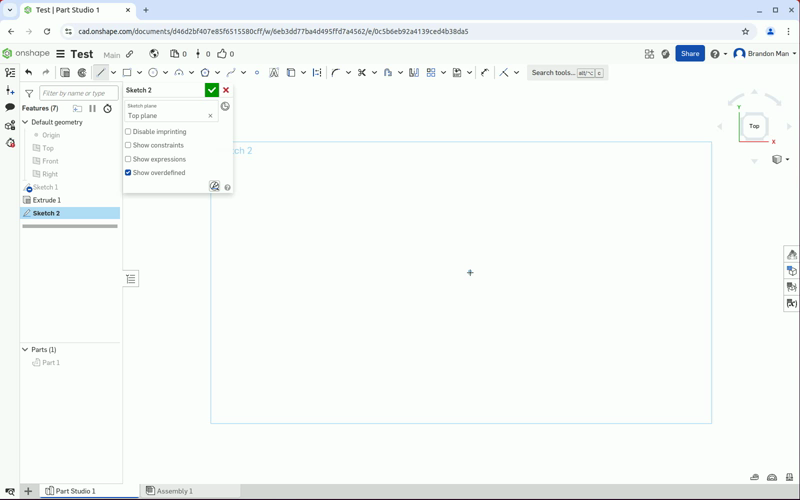
mouse_move(500, 272)
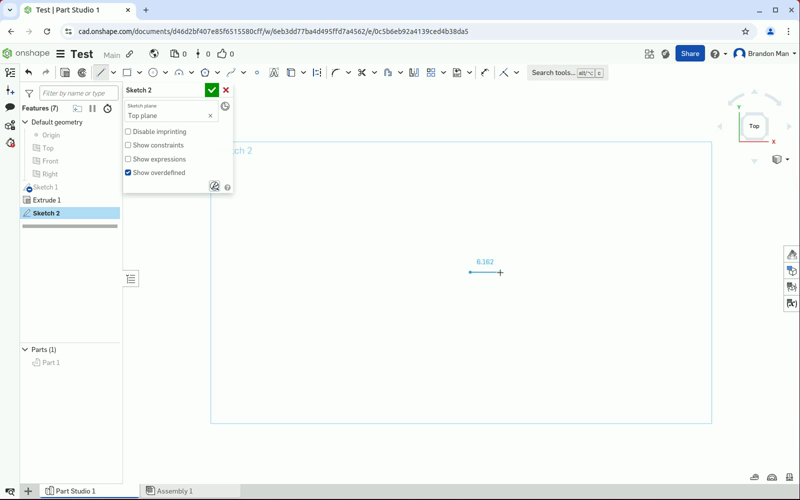
mouse_move(508, 272)
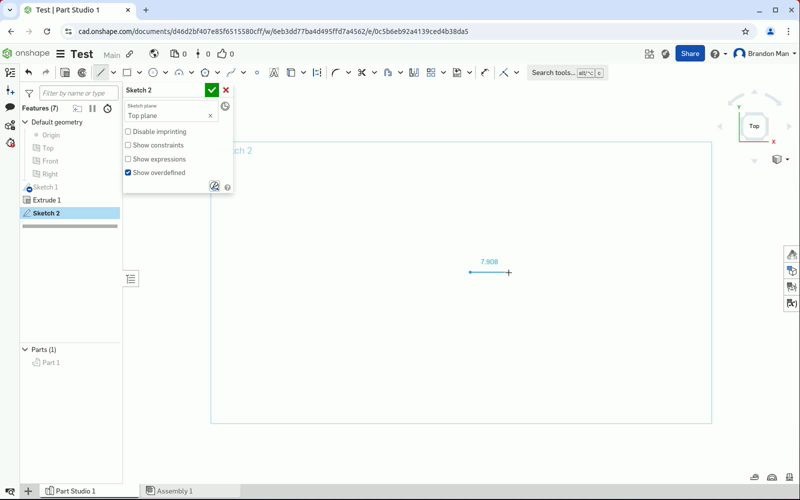
click(508, 272)
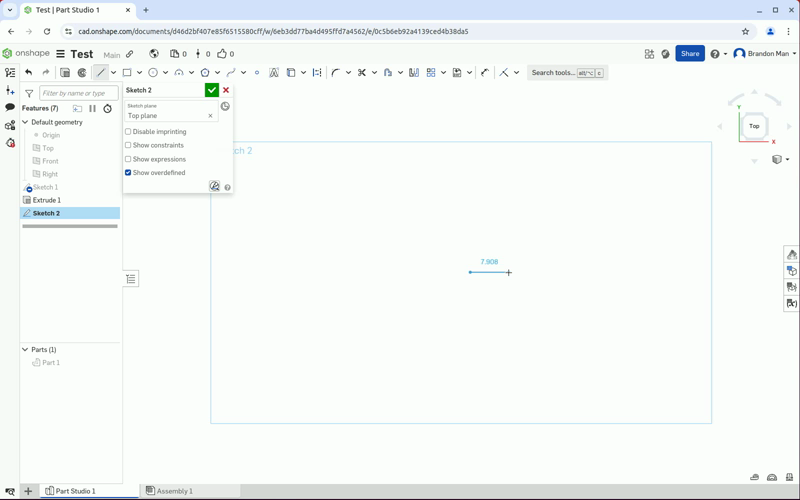
key_up(shift)
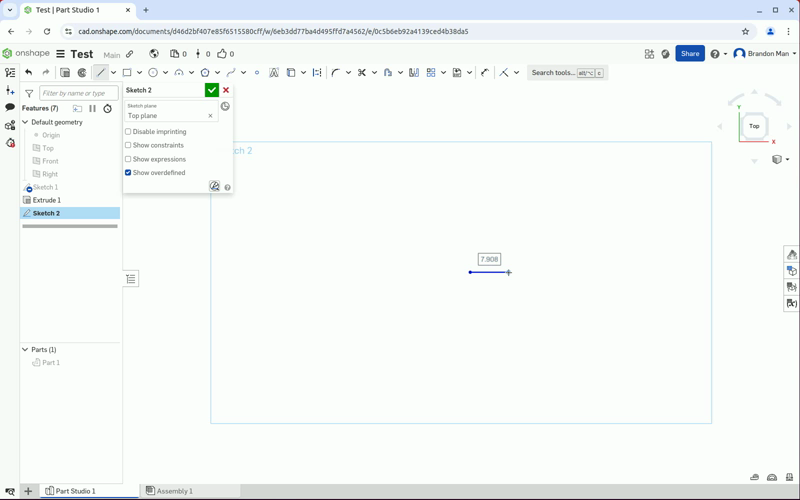
key_down(shift)
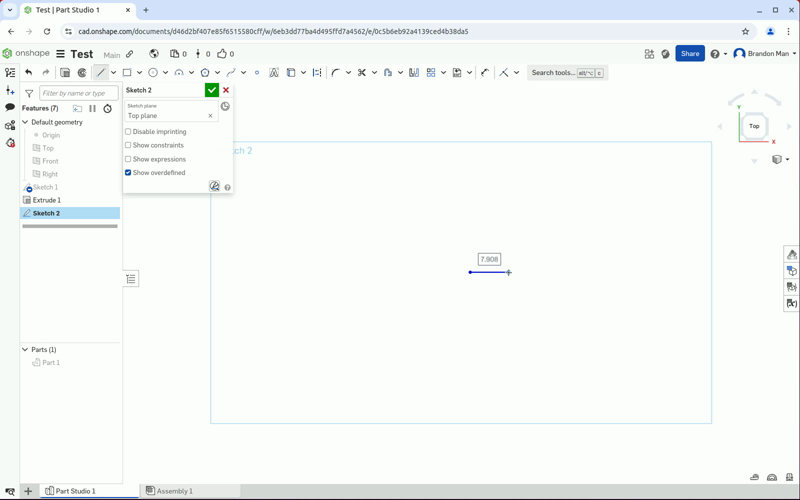
mouse_move(508, 200)
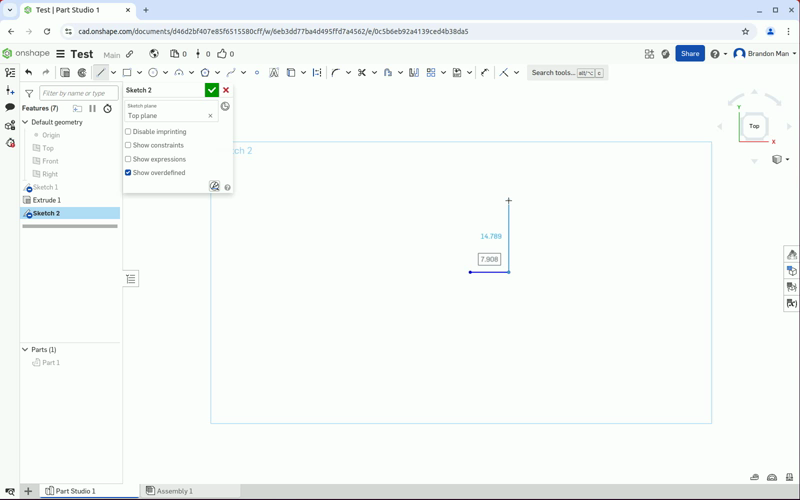
click(508, 200)
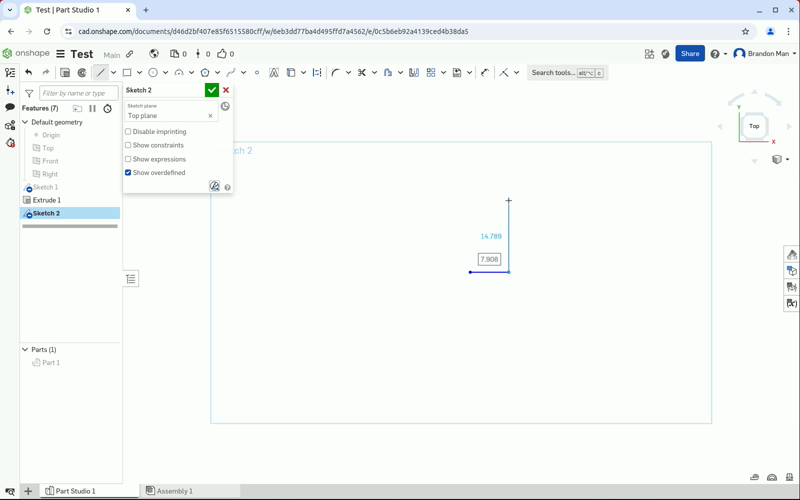
key_up(shift)
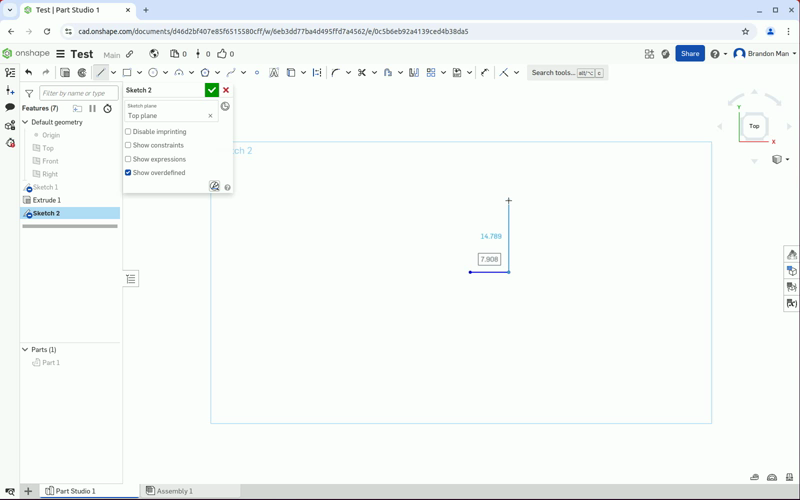
key_down(shift)
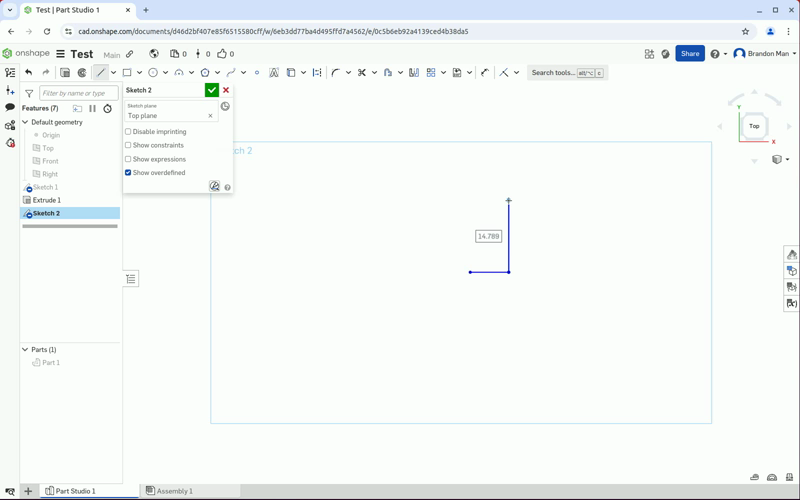
mouse_move(538, 200)
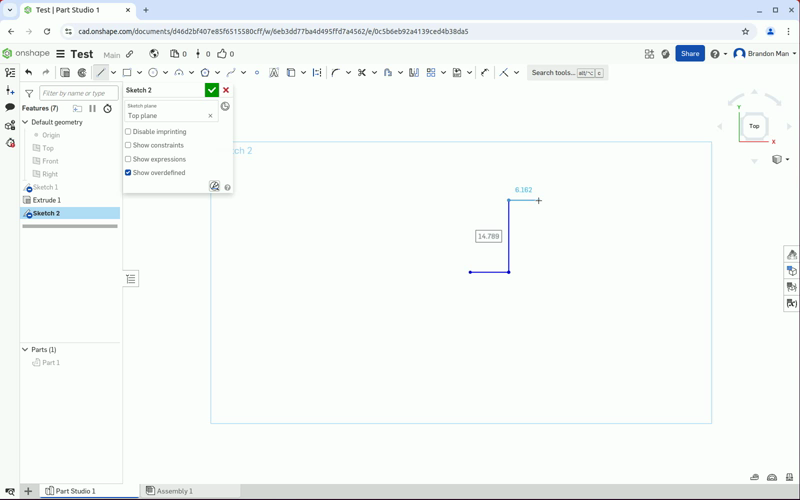
mouse_move(470, 200)
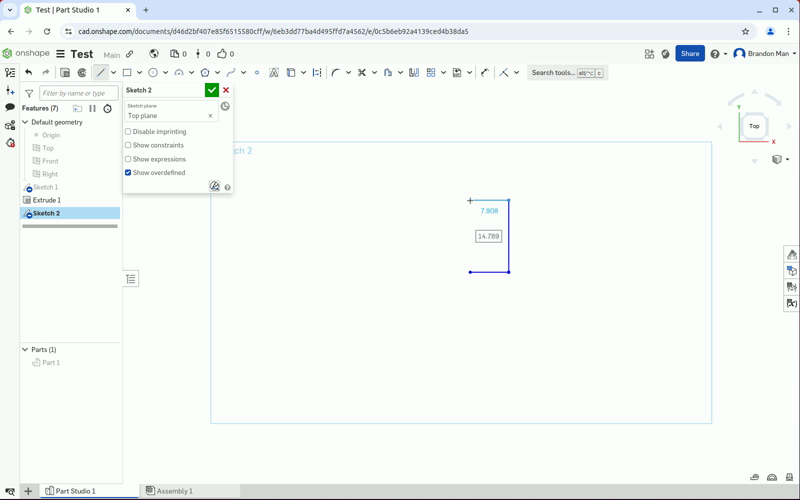
click(470, 200)
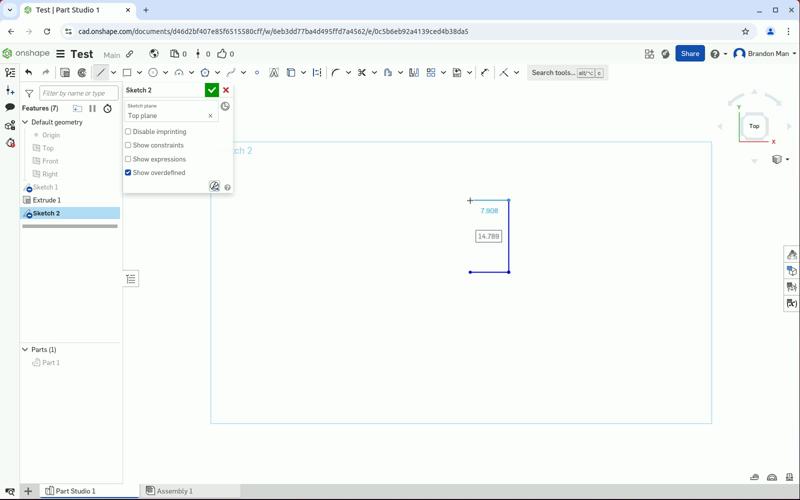
key_up(shift)
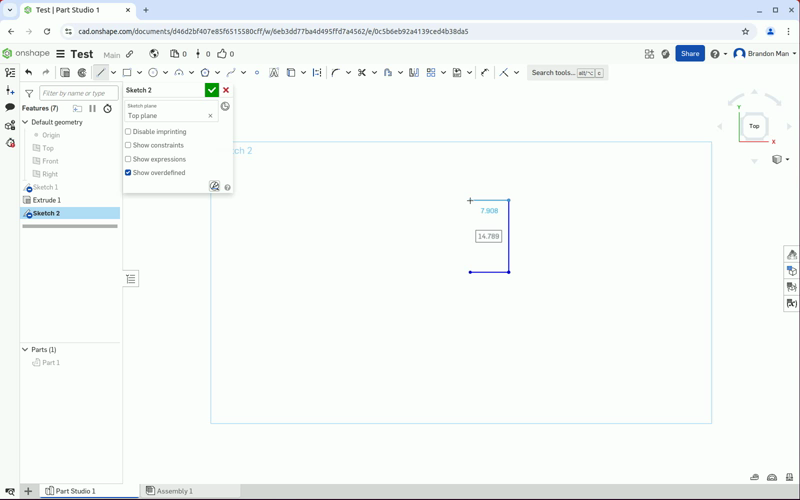
key_down(shift)
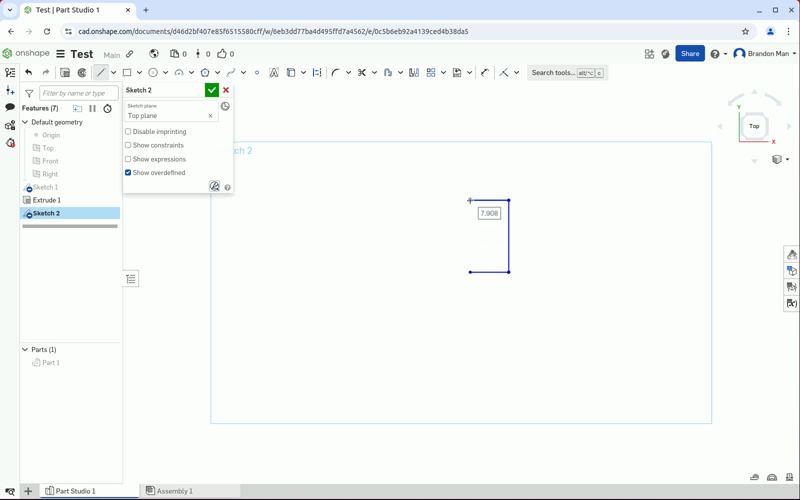
mouse_move(470, 272)
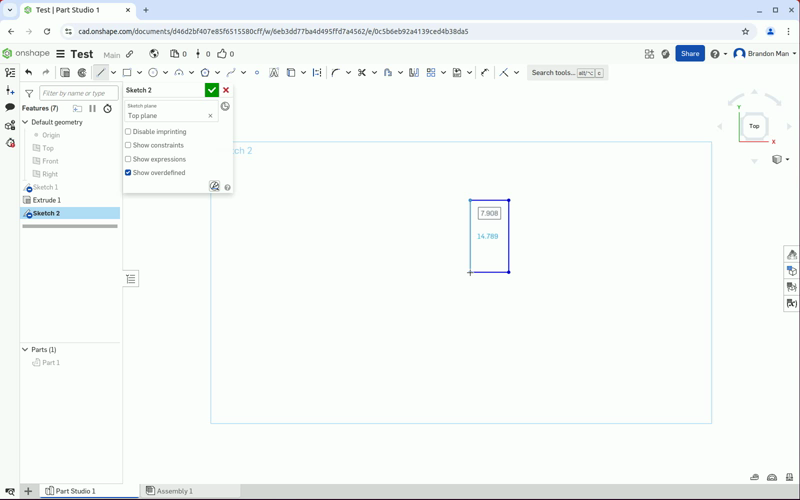
key_up(shift)
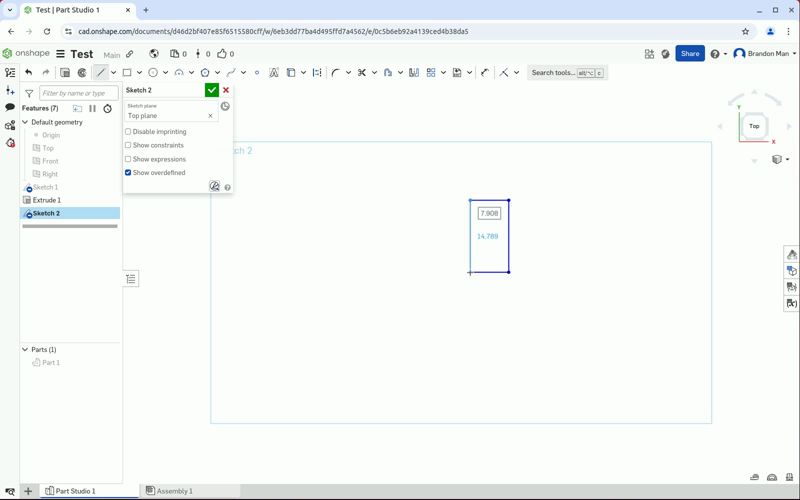
click(470, 272)
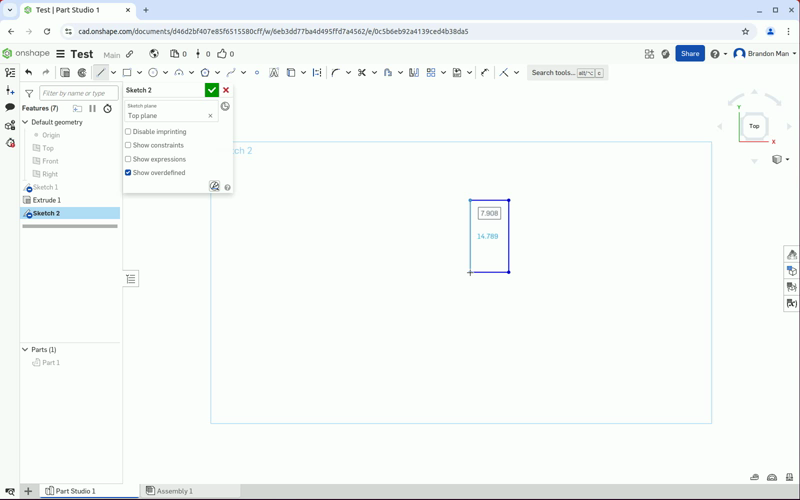
key(esc)
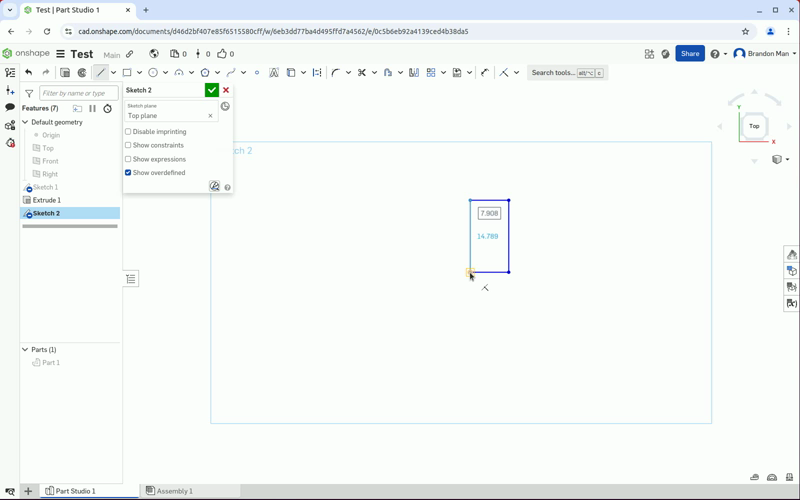
mouse_move(500, 229)
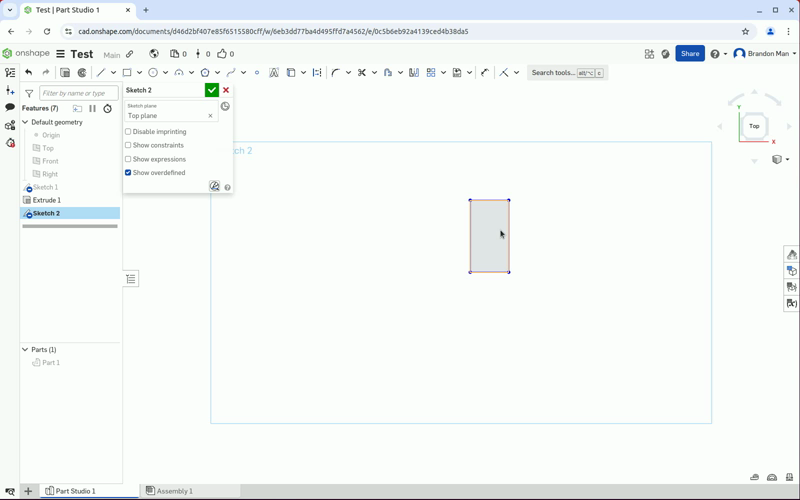
click(500, 229)
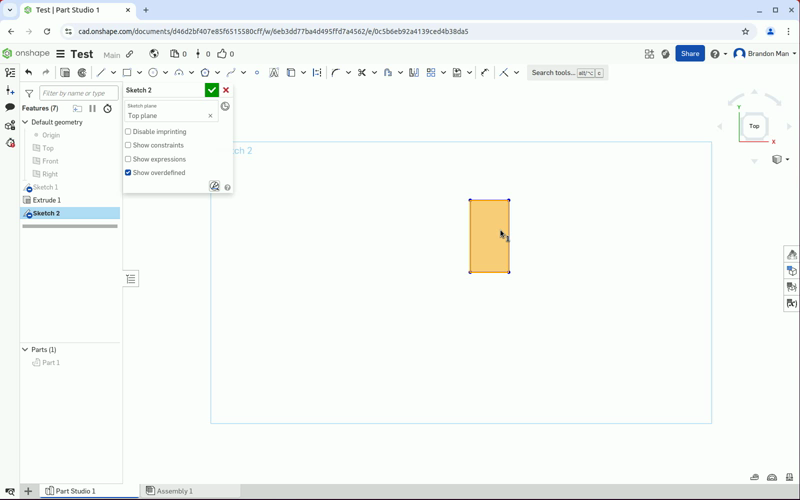
mouse_move(73, 352)
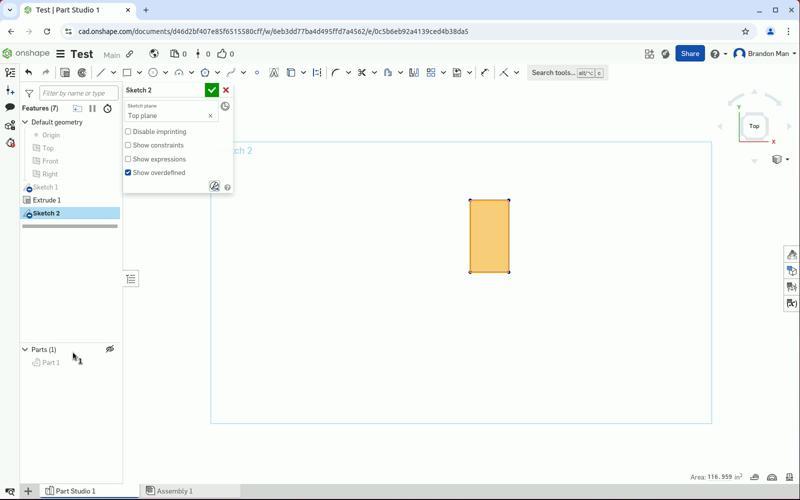
key(shift+y)
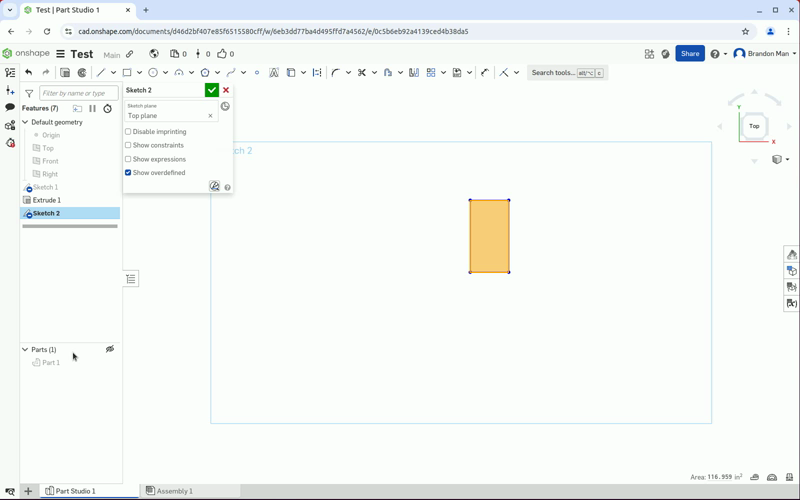
key(shift+e)
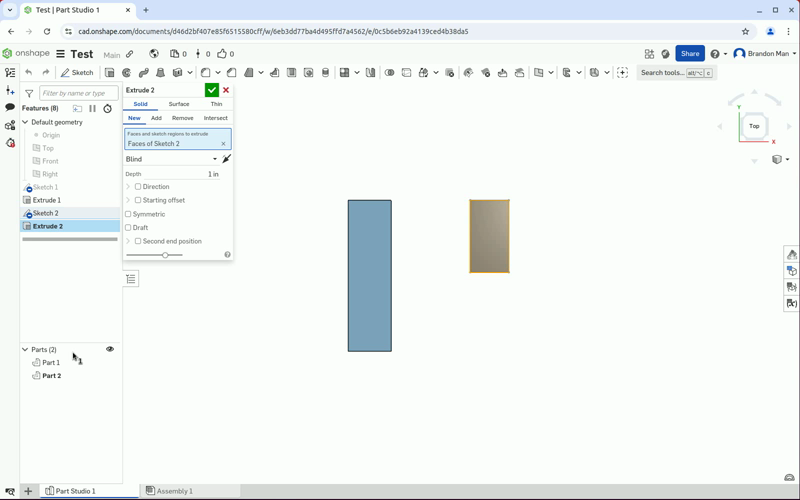
mouse_move(143, 106)
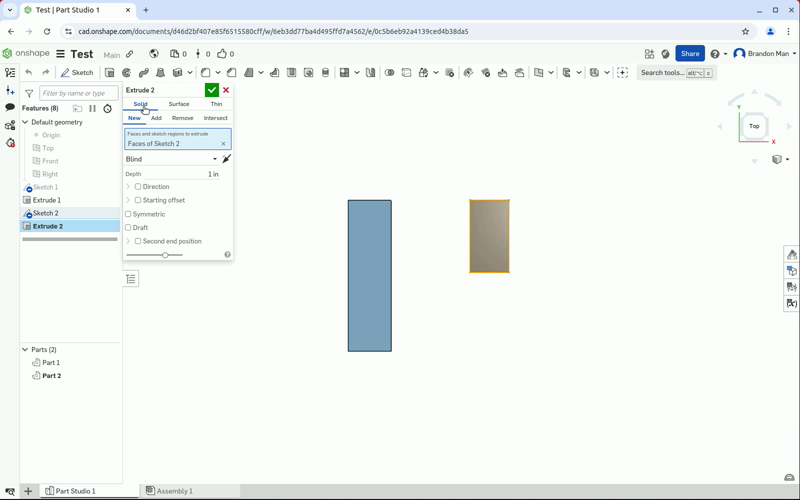
click(143, 106)
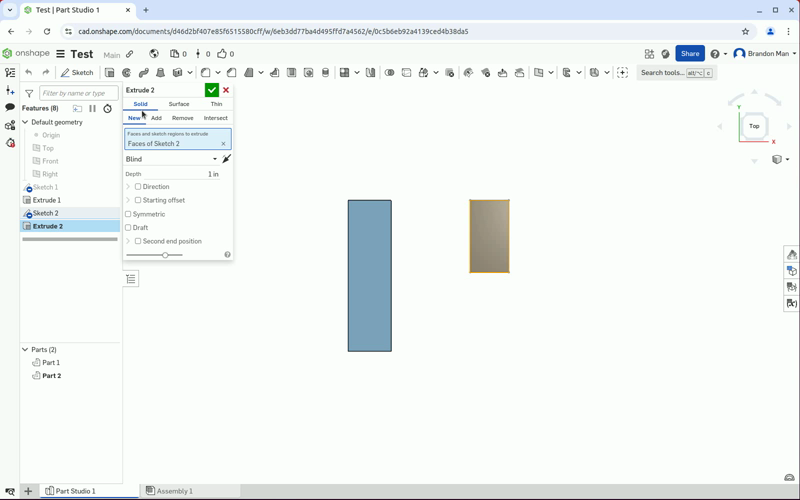
mouse_move(137, 120)
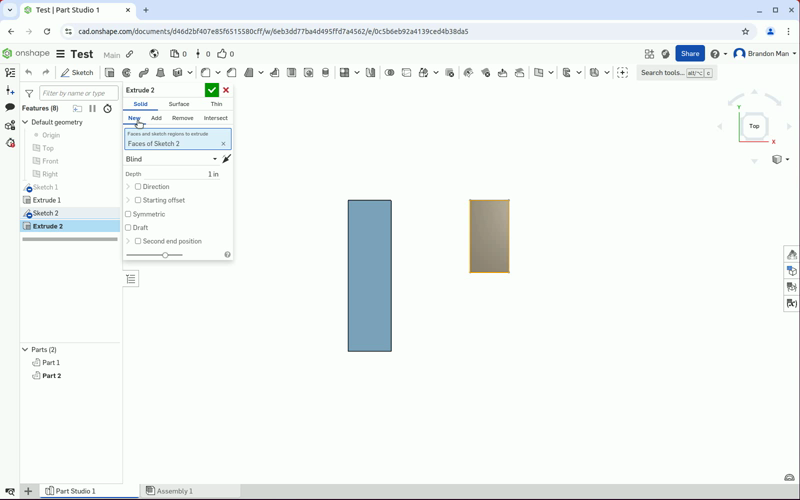
click(137, 120)
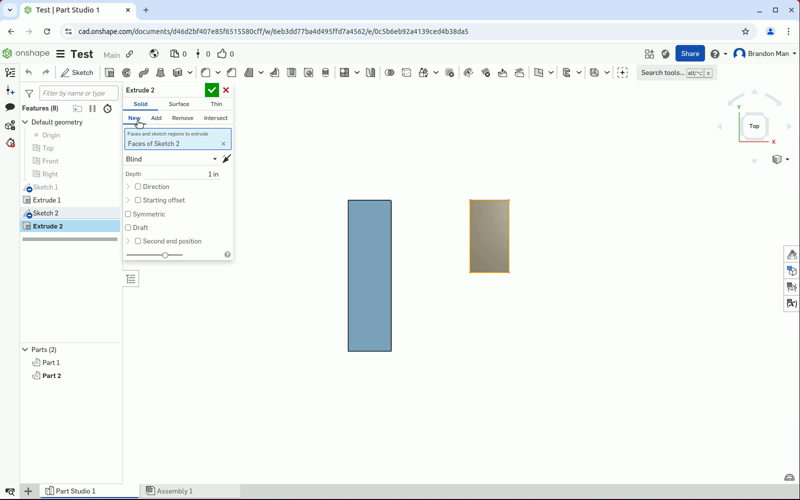
key(tab, 4)
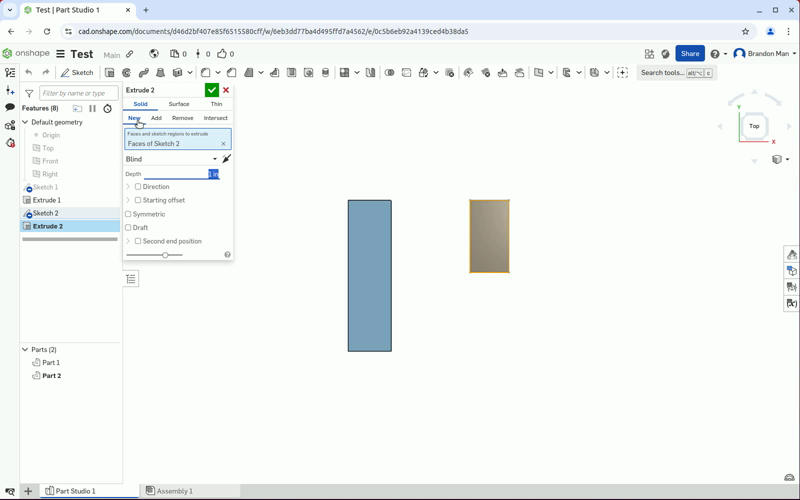
text(4.333)
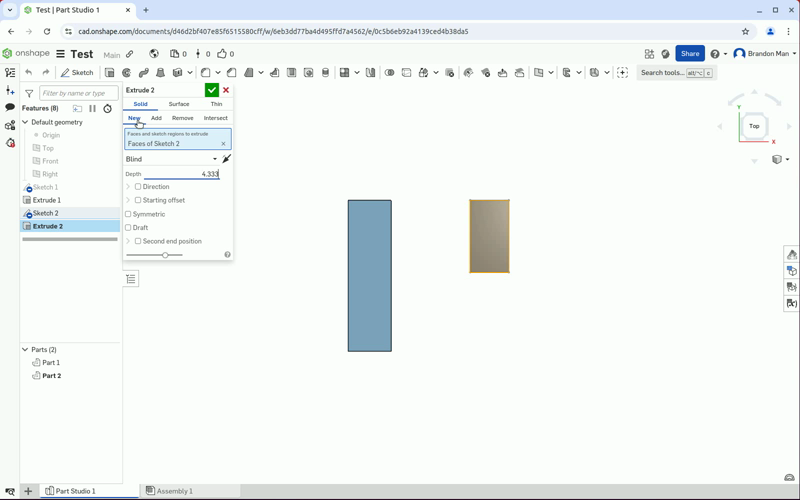
key(enter)
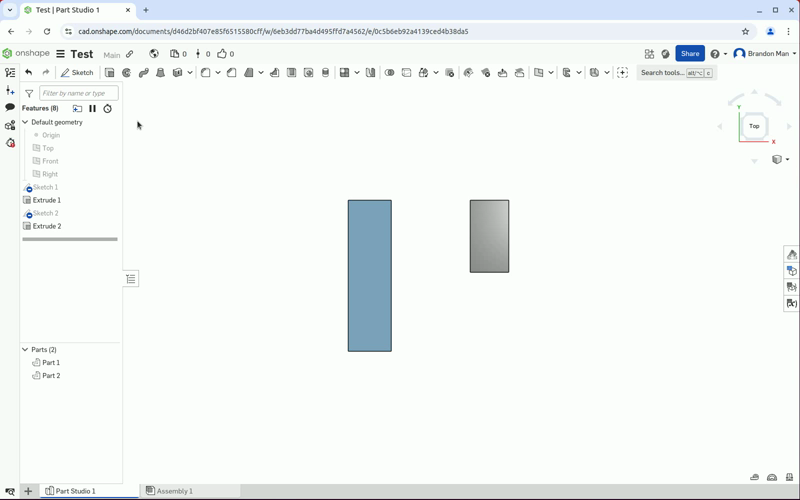
key(shift+h)
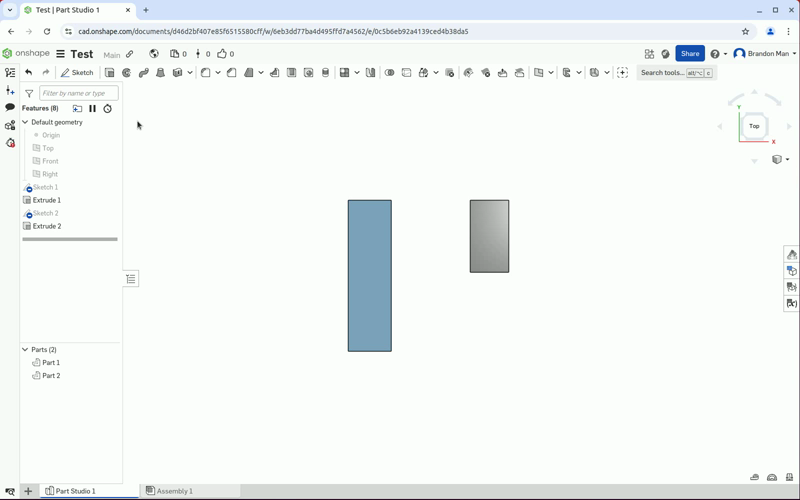
key(shift+h)
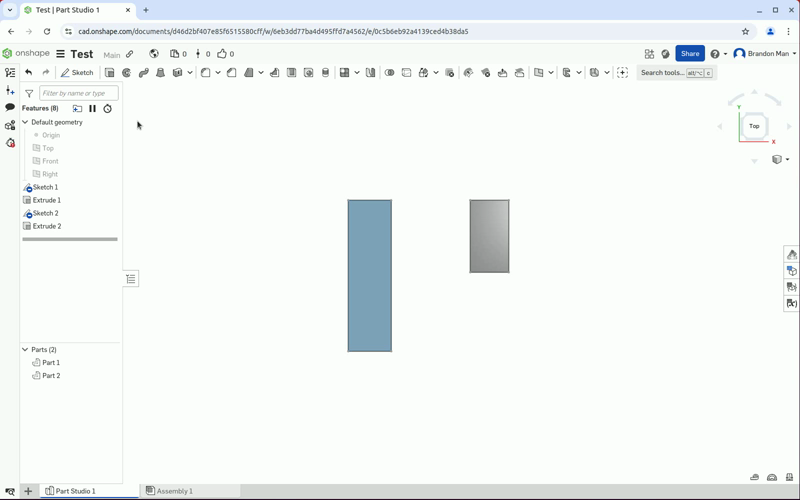
key(shift+7)
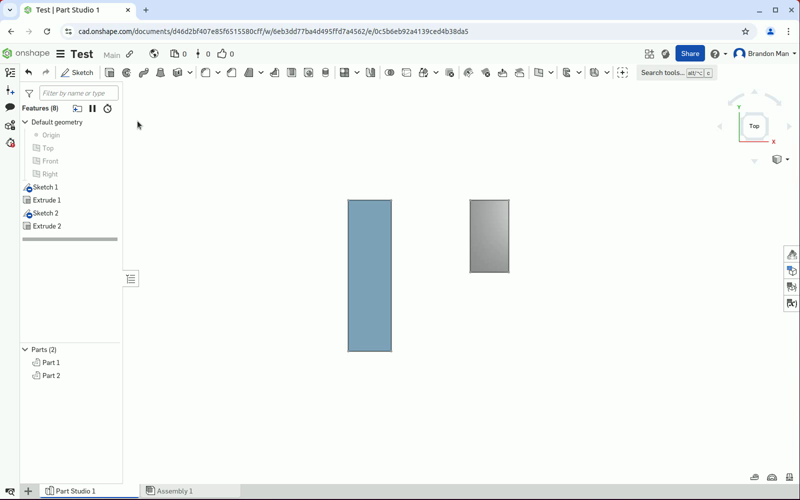
key(up, 3)
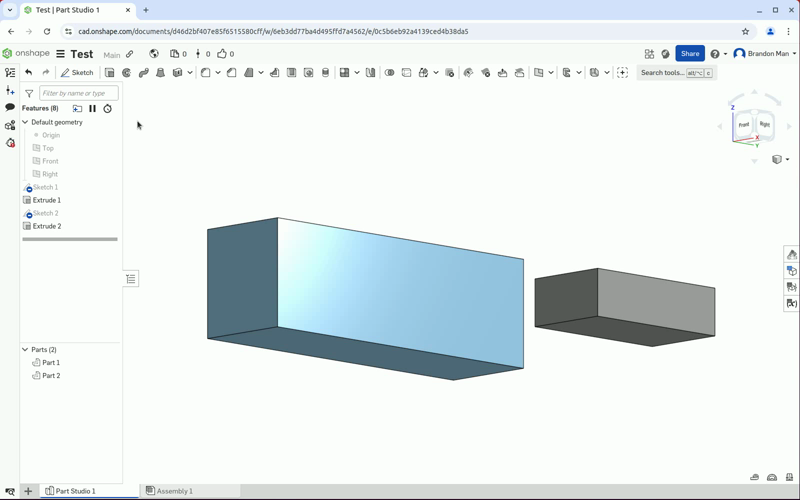
key(left, 3)
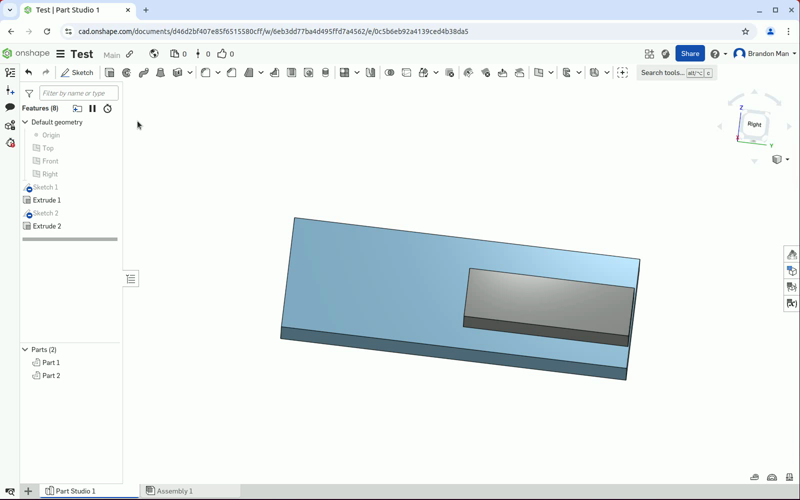
key(right, 3)
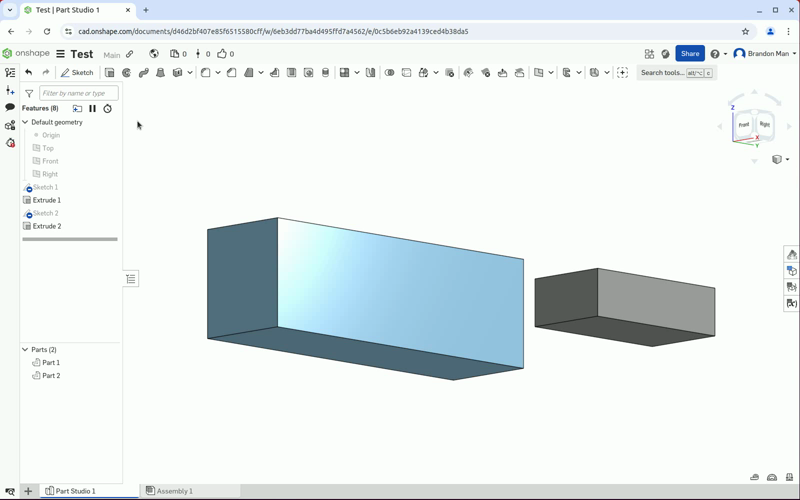
key(down, 3)
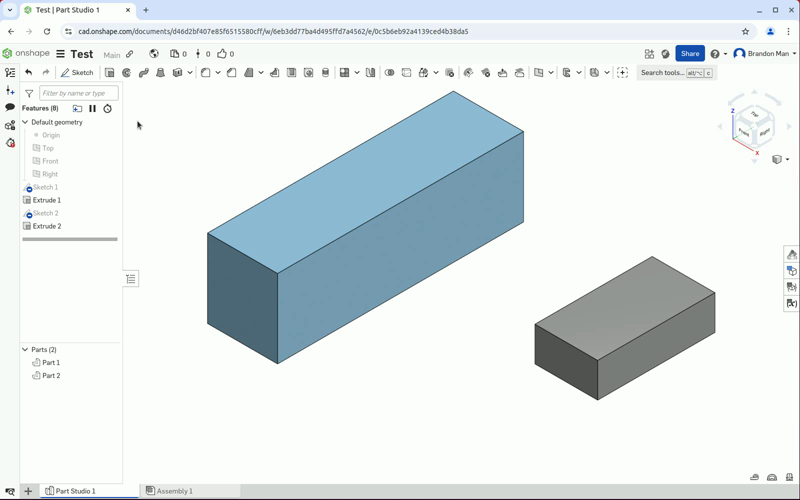
mouse_move(73, 189)
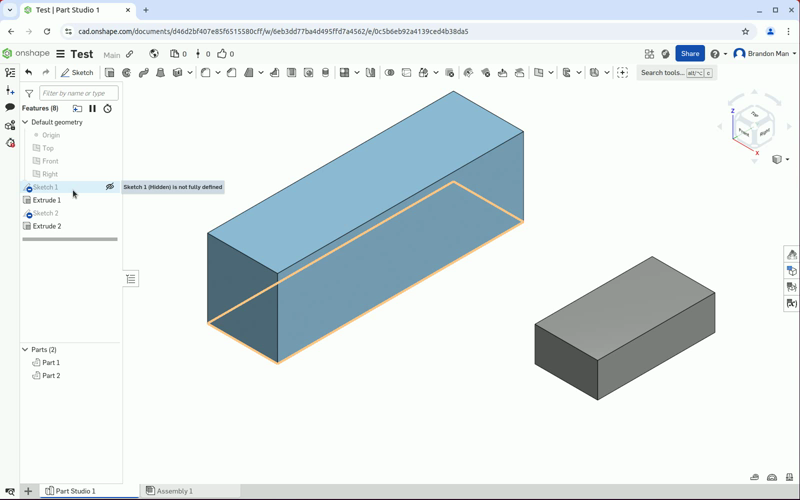
click(73, 189)